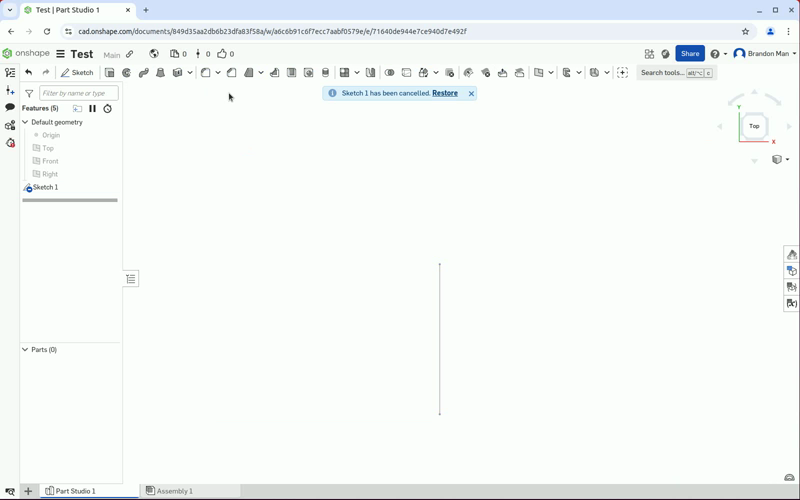
key(shift+h)
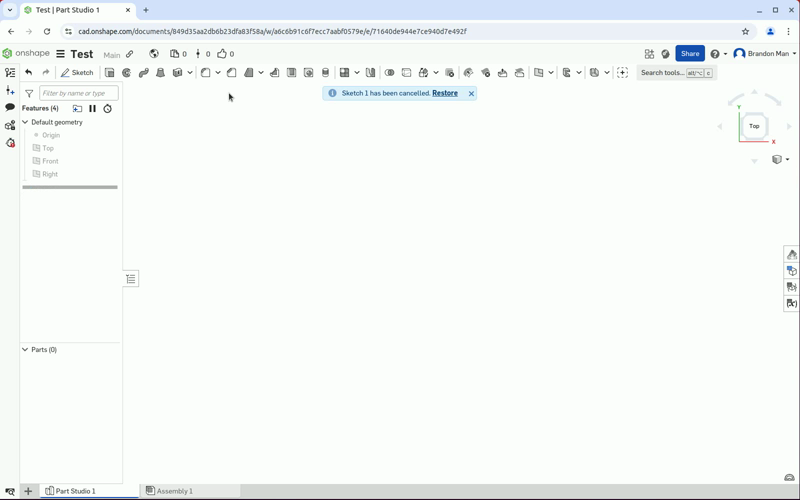
key(shift+s)
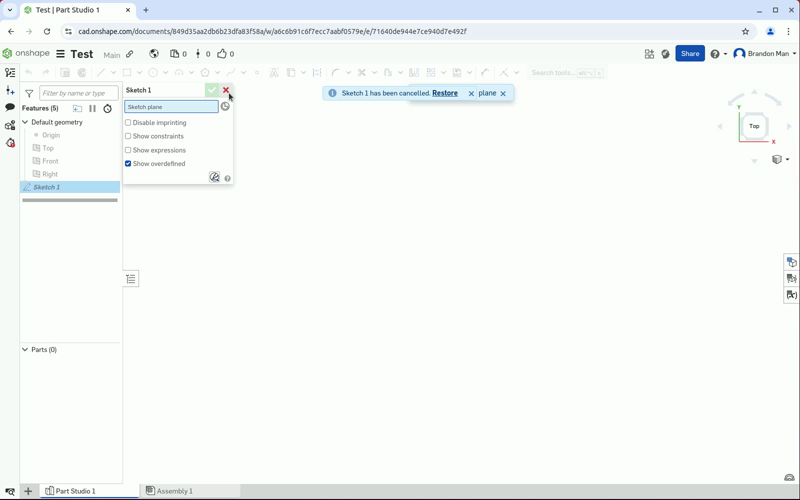
mouse_move(73, 150)
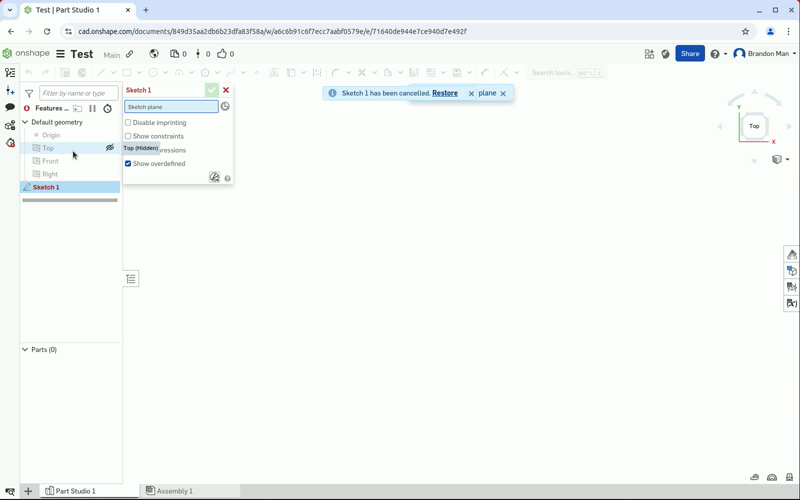
click(73, 150)
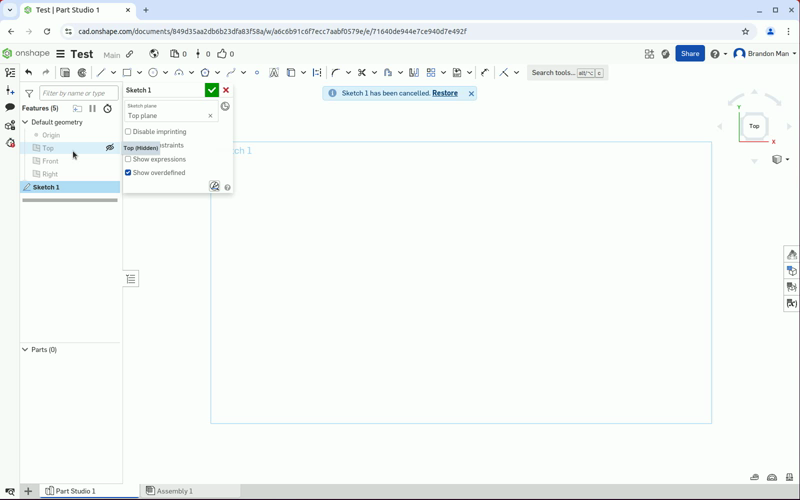
mouse_move(73, 352)
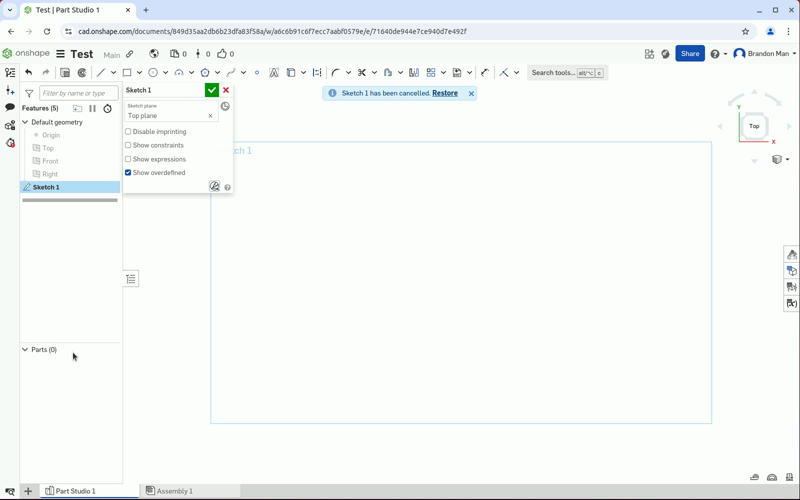
key(y)
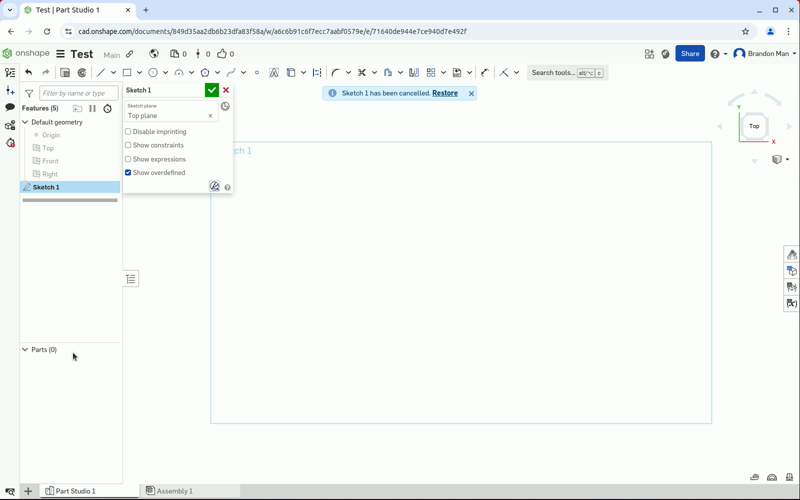
key(l)
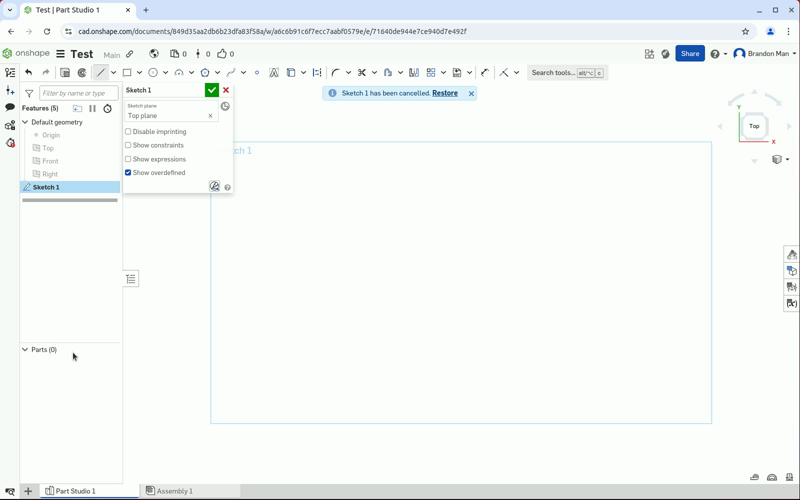
key_down(shift)
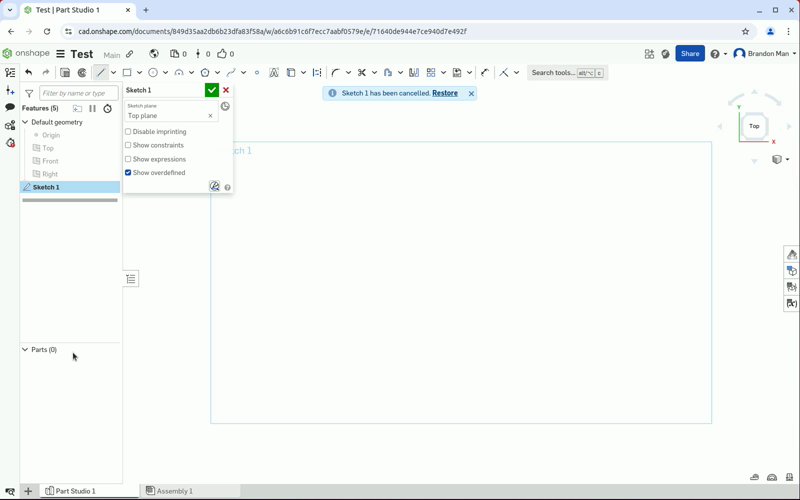
mouse_move(401, 329)
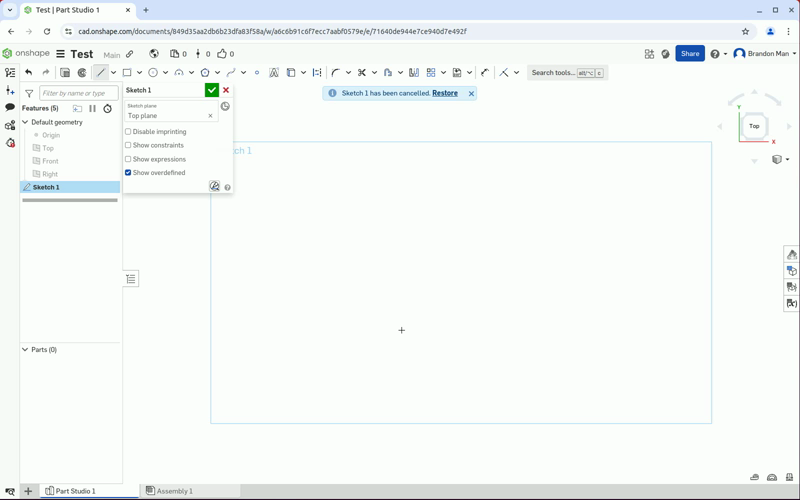
click(401, 329)
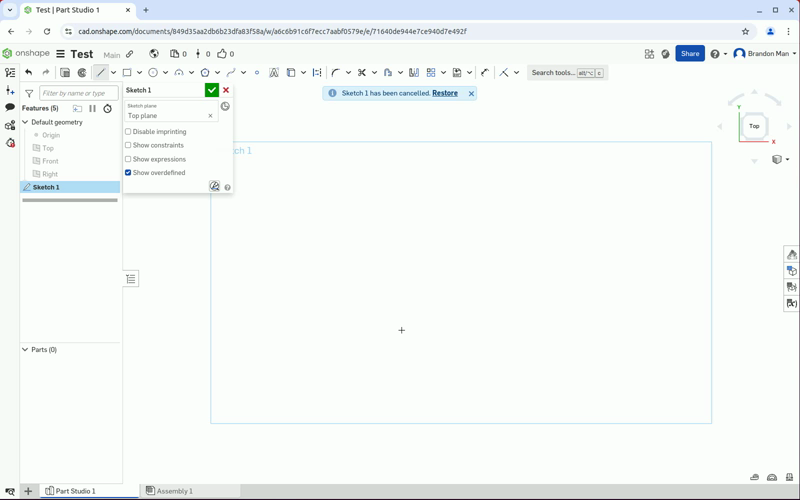
key_up(shift)
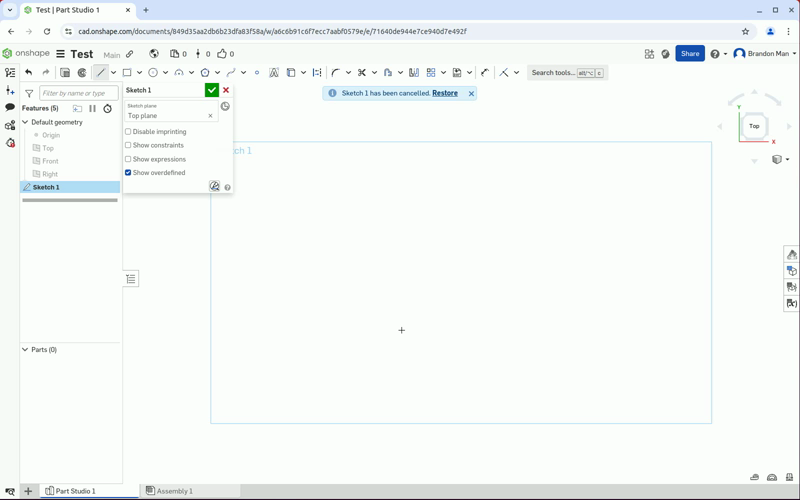
key_down(shift)
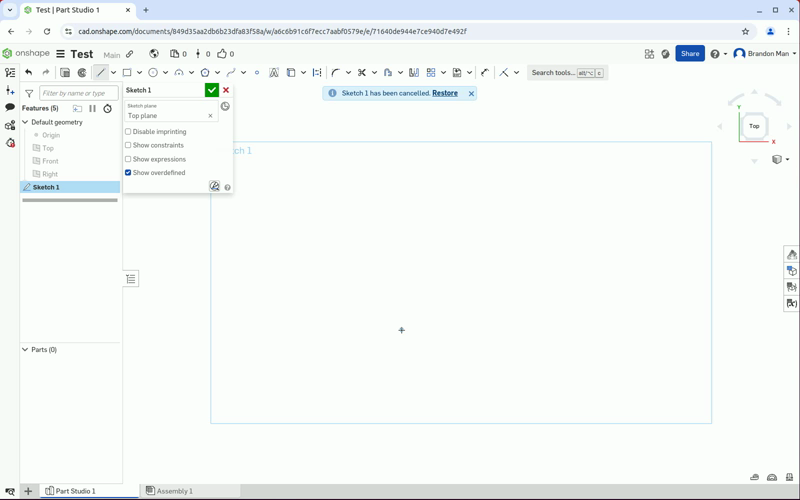
mouse_move(510, 329)
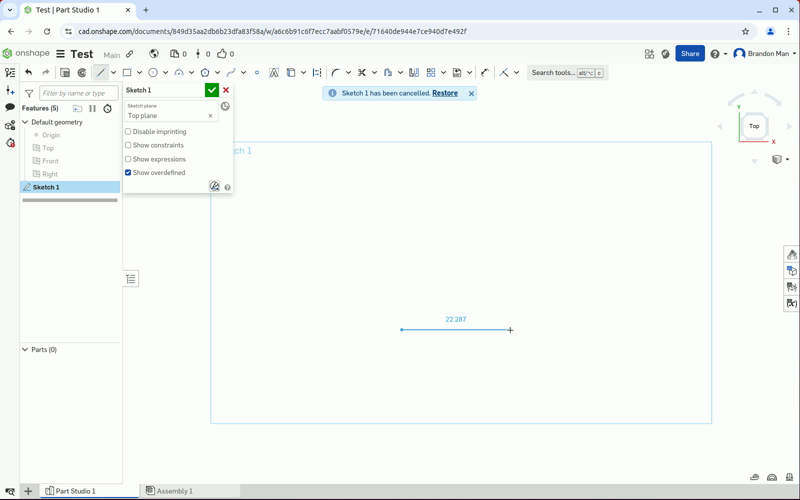
click(510, 329)
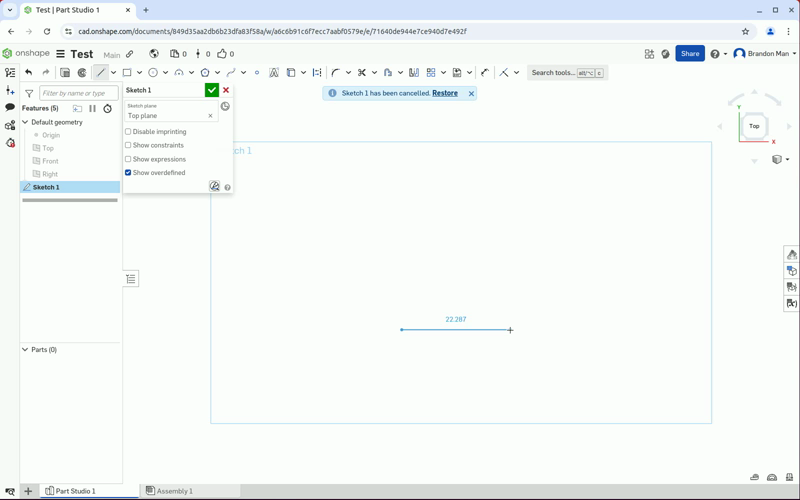
key_up(shift)
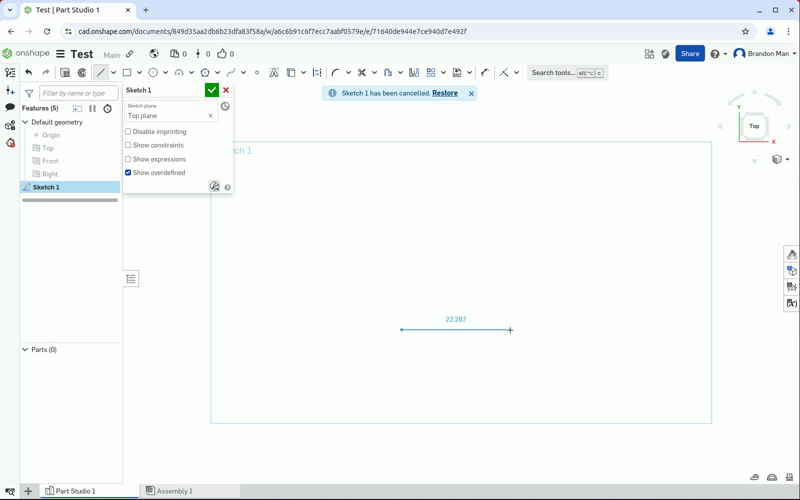
key_down(shift)
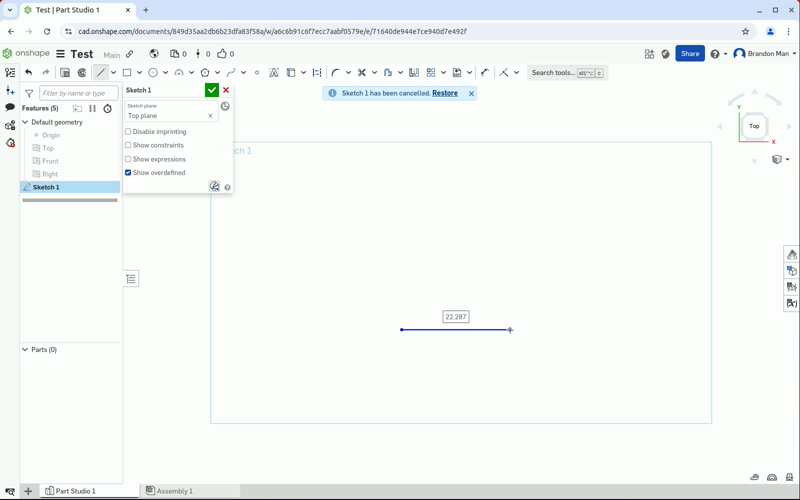
mouse_move(510, 222)
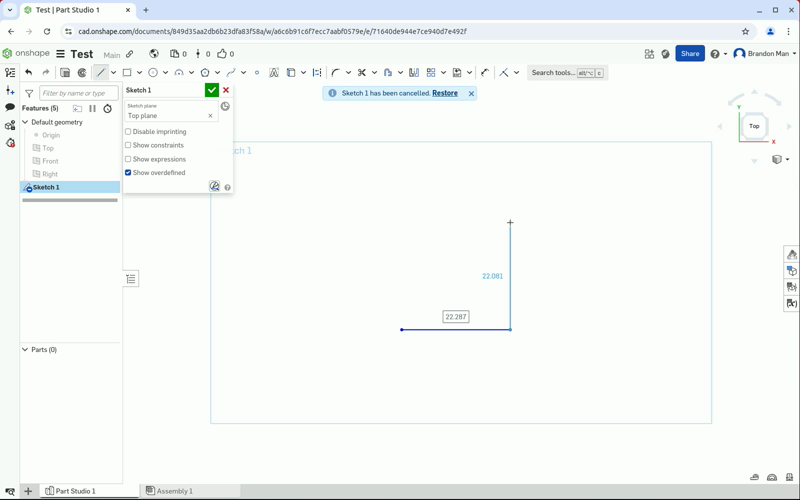
click(510, 222)
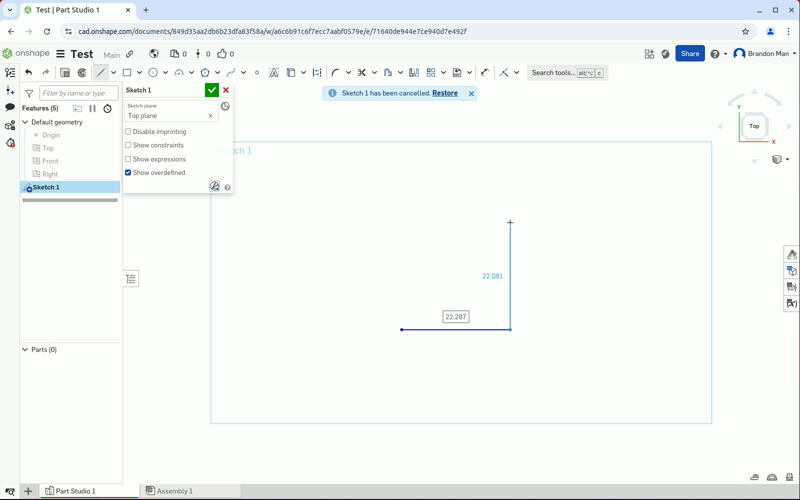
key_up(shift)
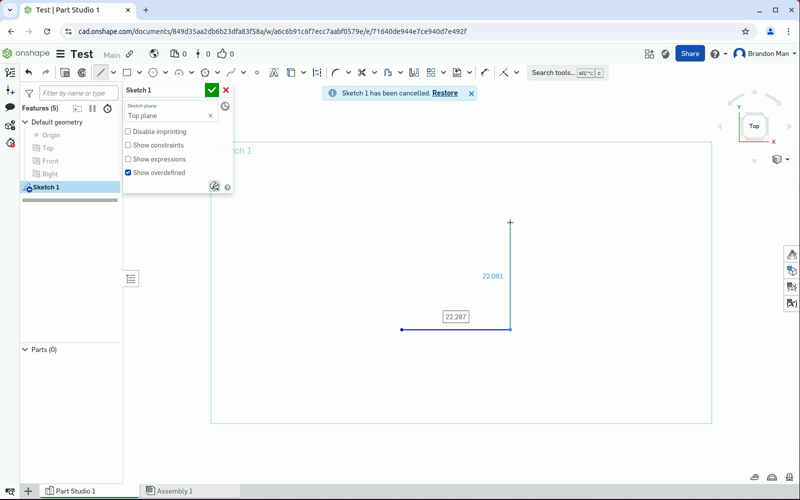
key_down(shift)
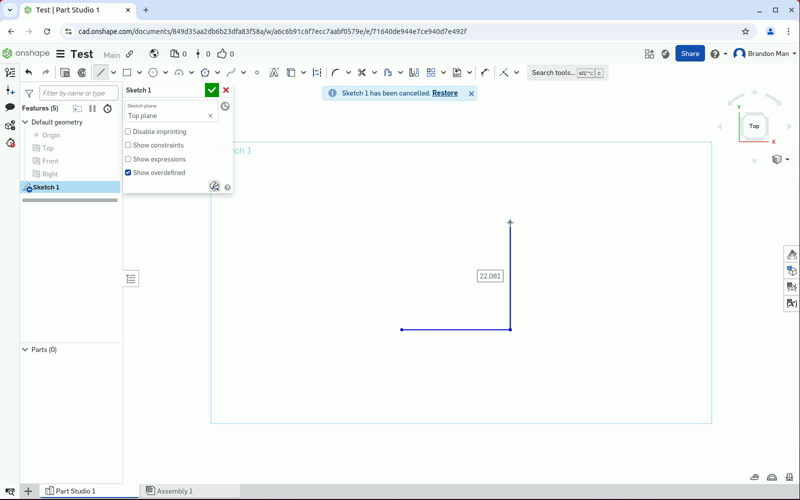
mouse_move(401, 222)
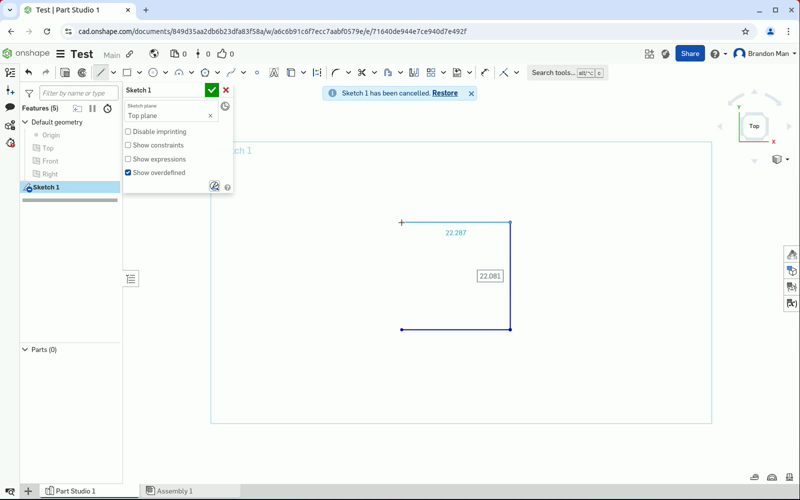
click(401, 222)
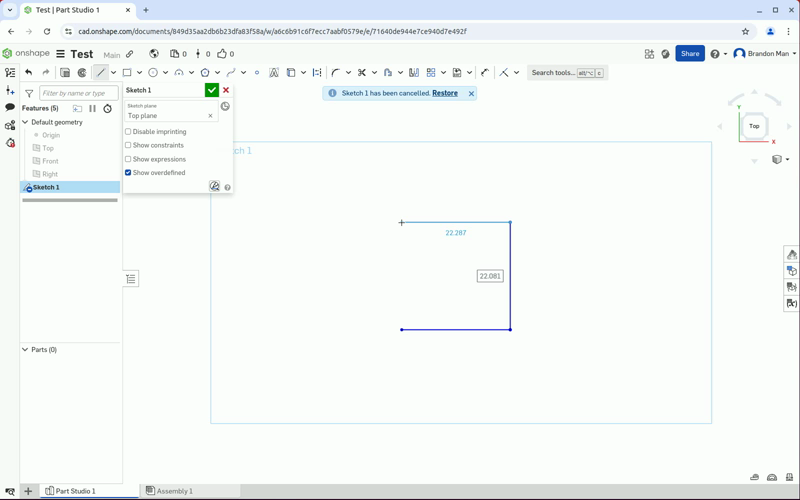
key_up(shift)
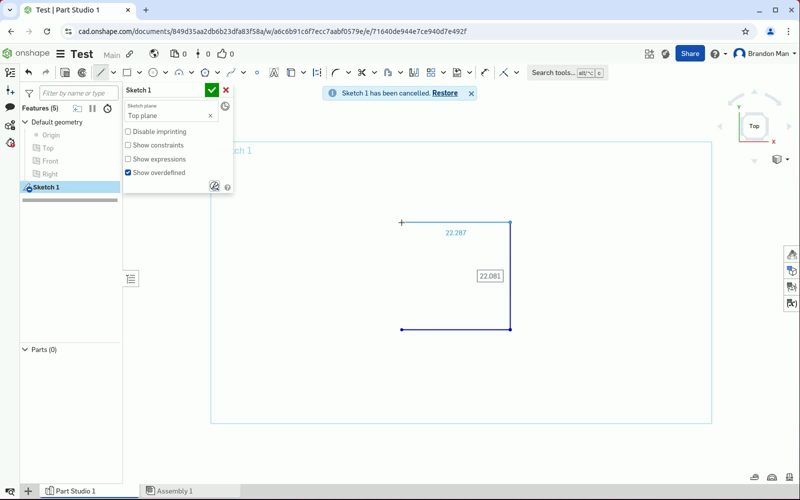
key_down(shift)
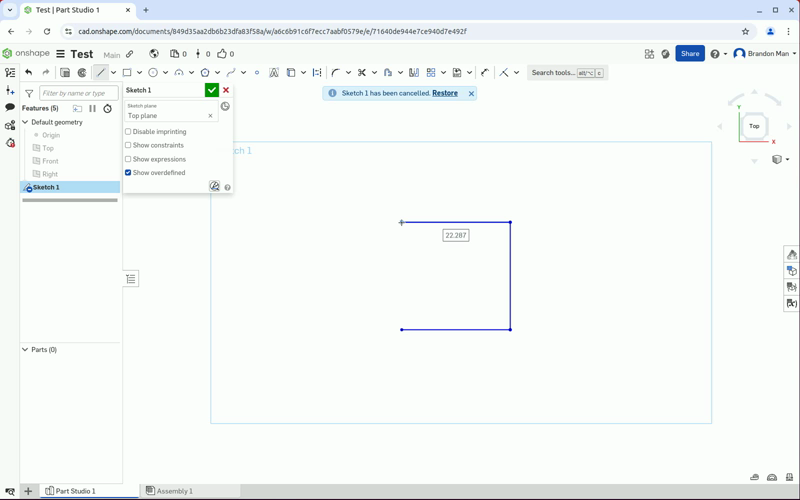
mouse_move(401, 329)
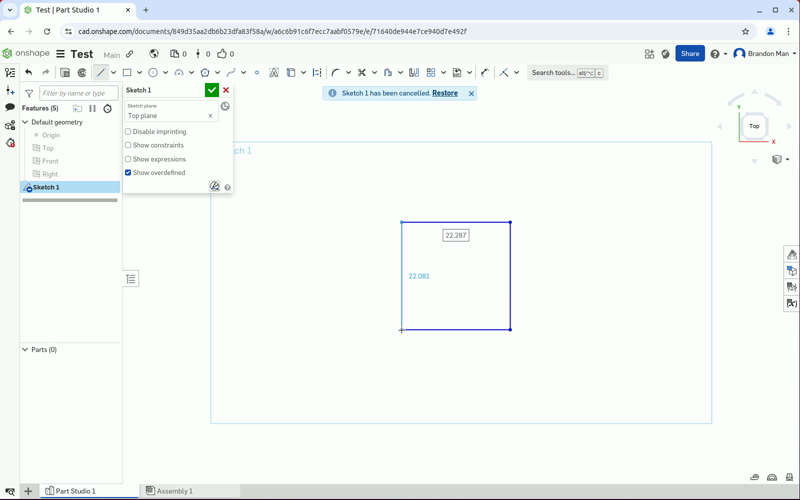
key_up(shift)
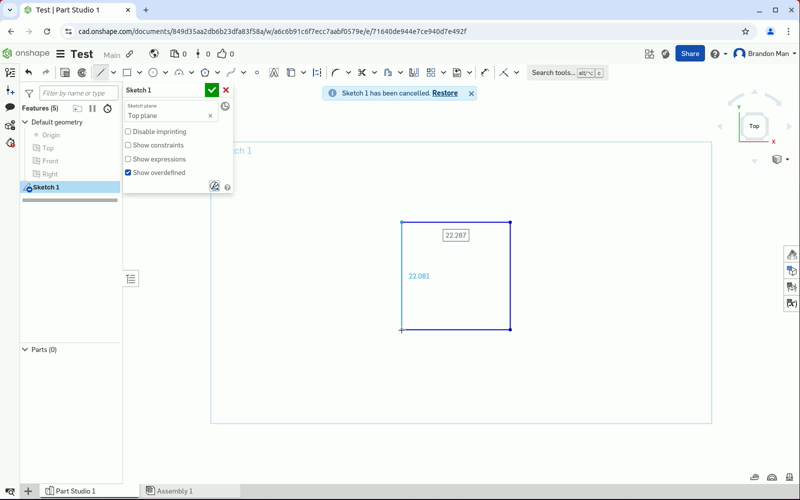
click(401, 329)
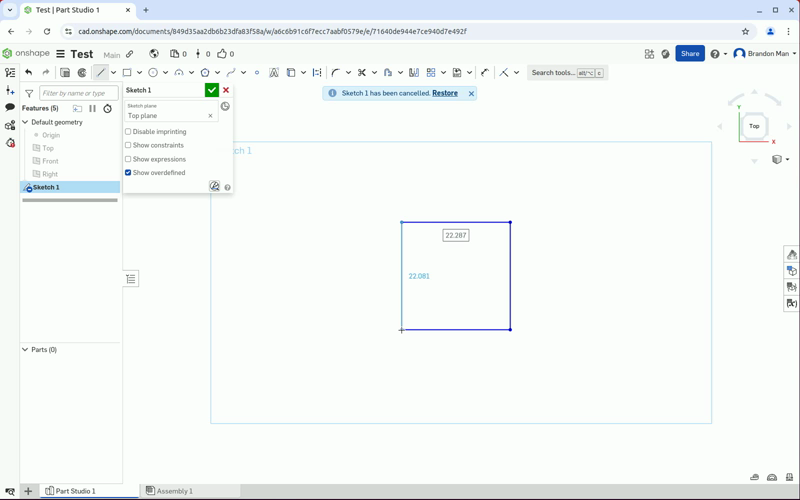
key(esc)
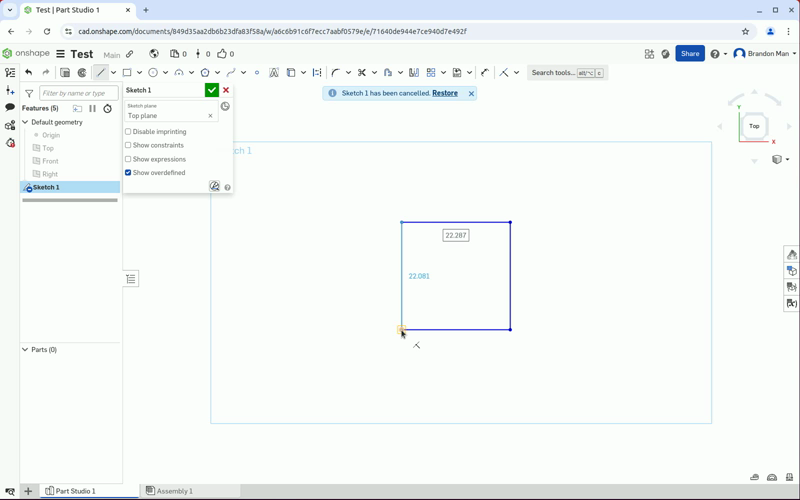
mouse_move(502, 233)
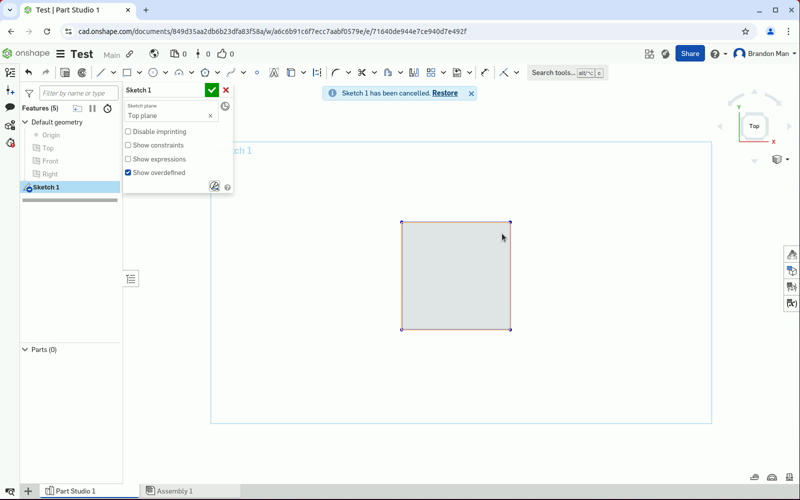
click(502, 233)
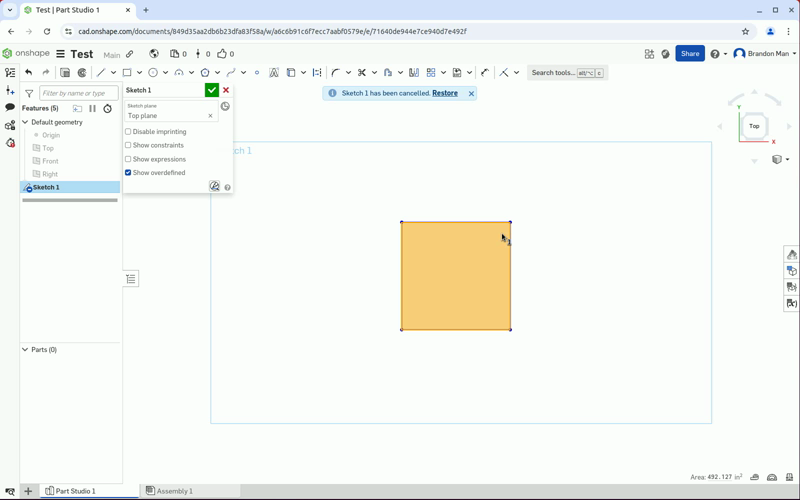
mouse_move(73, 352)
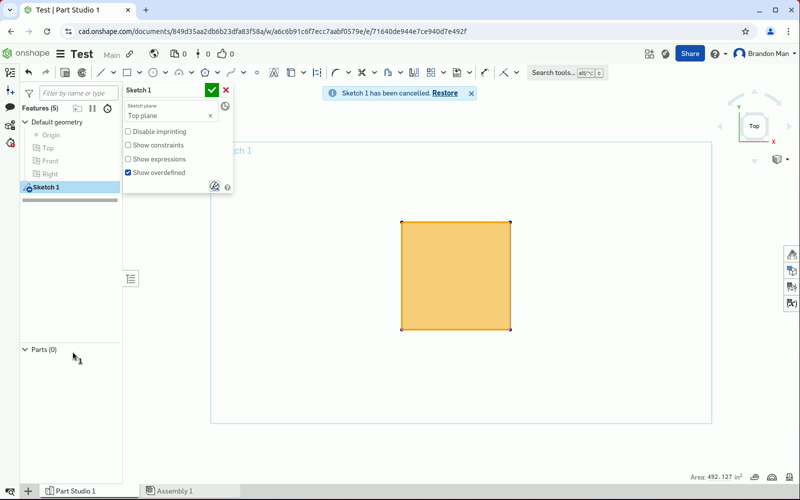
key(shift+y)
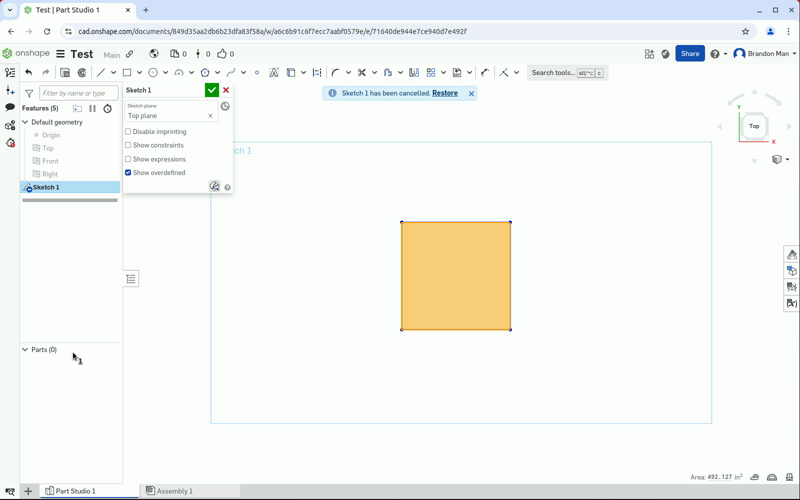
key(shift+e)
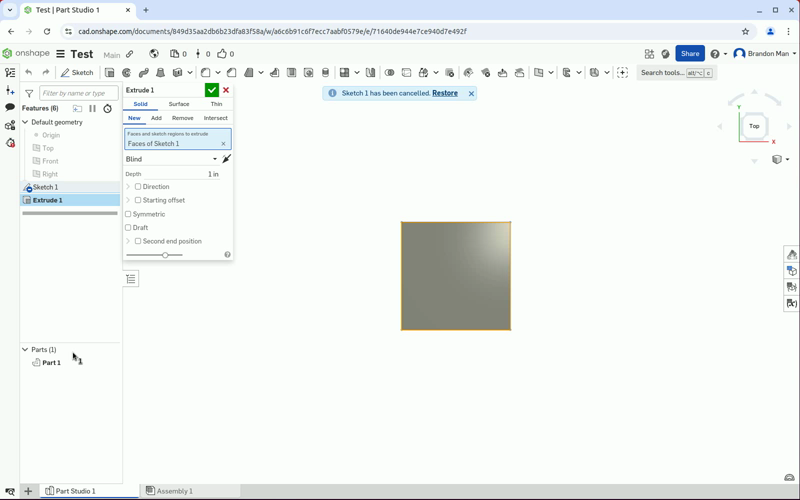
mouse_move(143, 106)
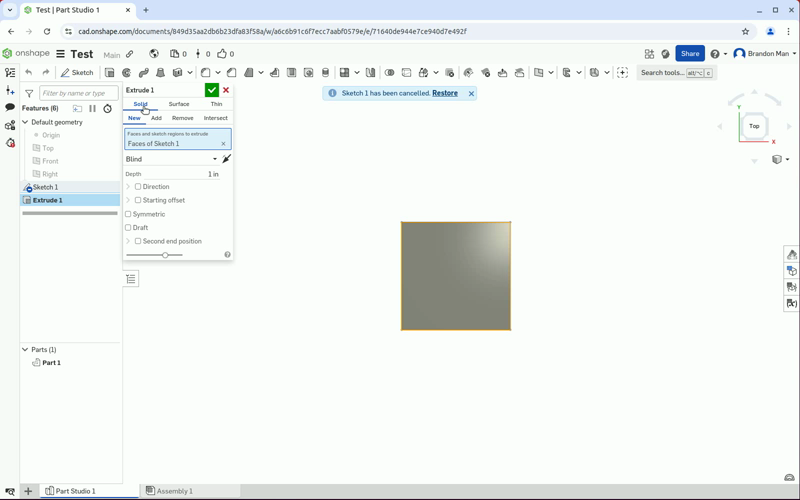
click(143, 106)
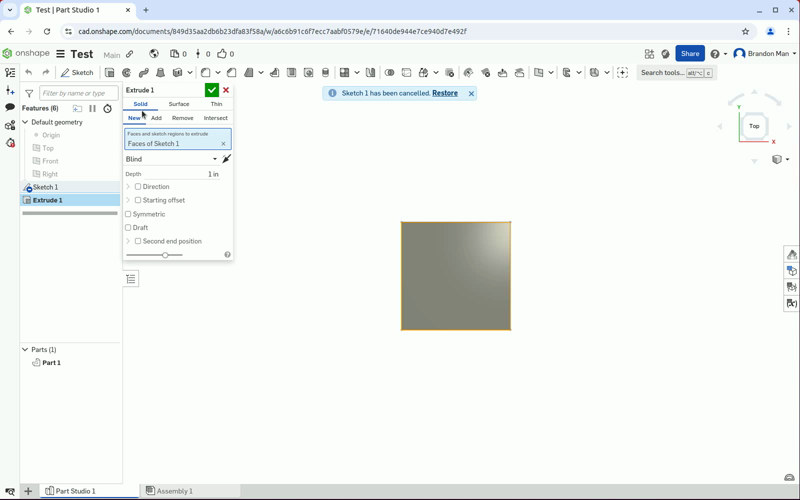
mouse_move(137, 120)
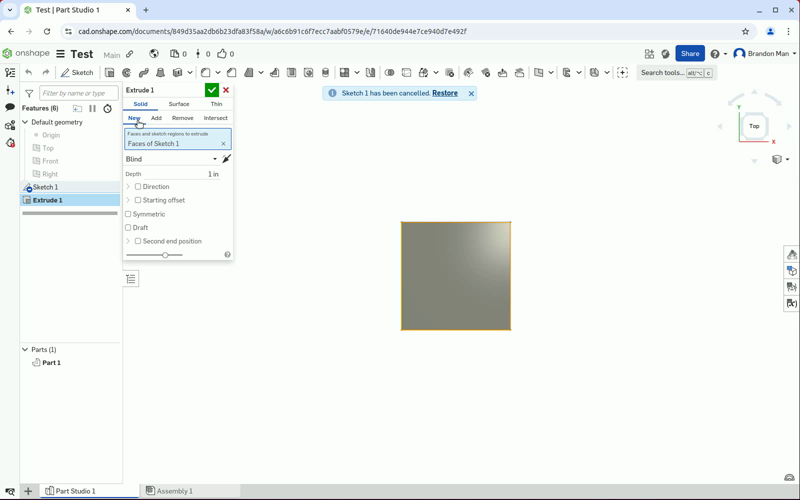
click(137, 120)
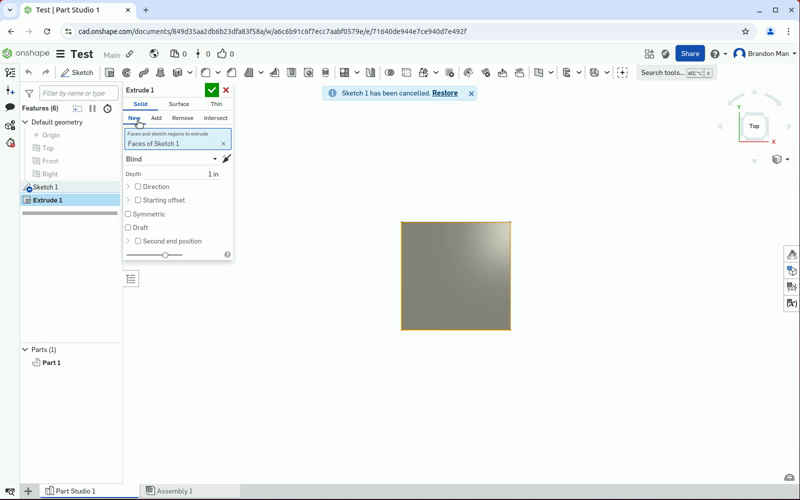
key(tab, 4)
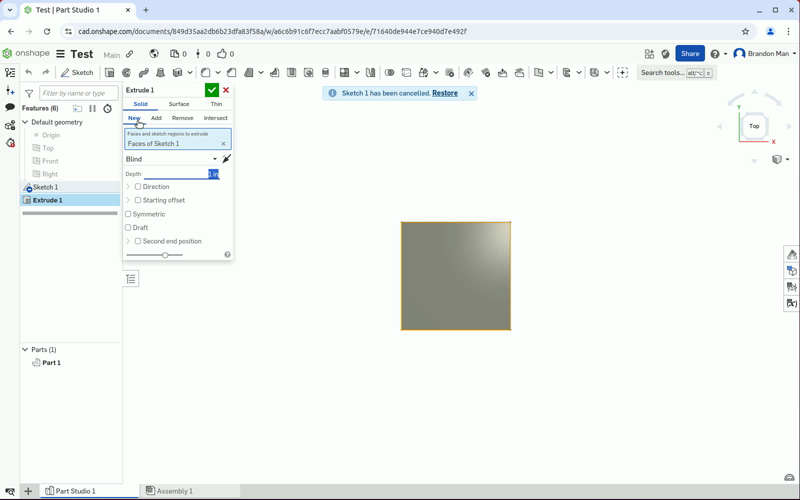
text(22.145)
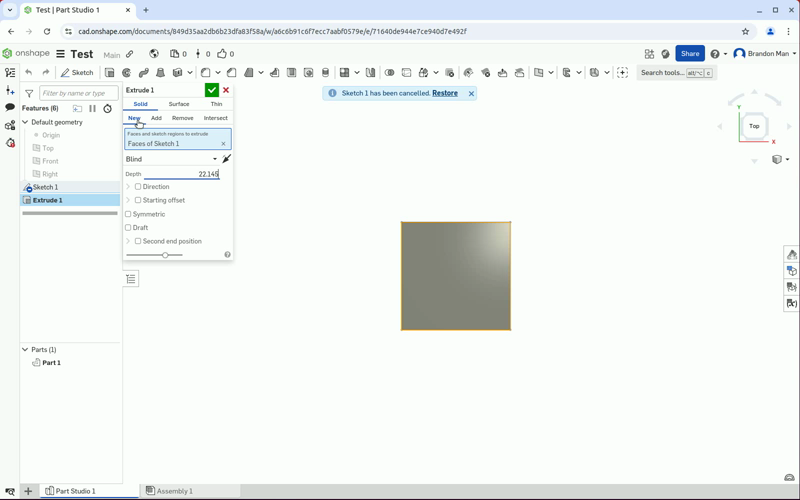
key(enter)
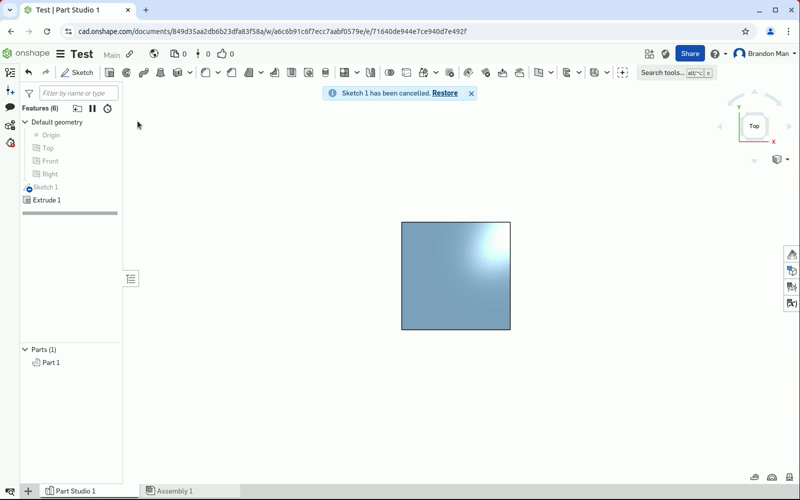
key(shift+h)
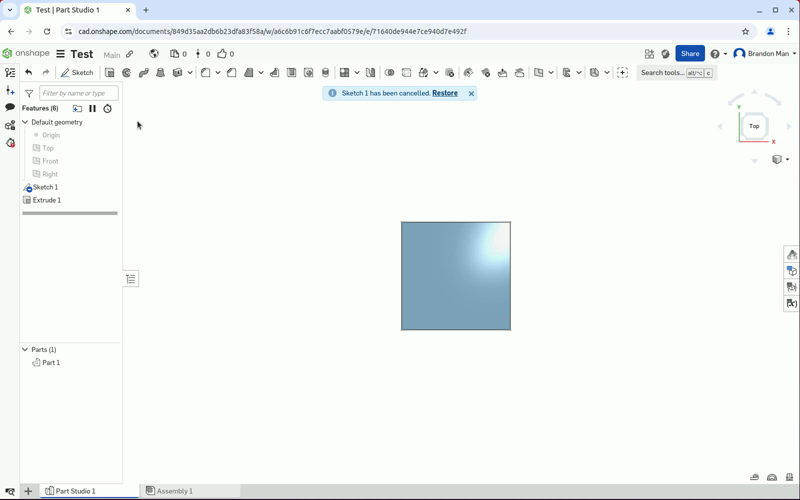
key(shift+h)
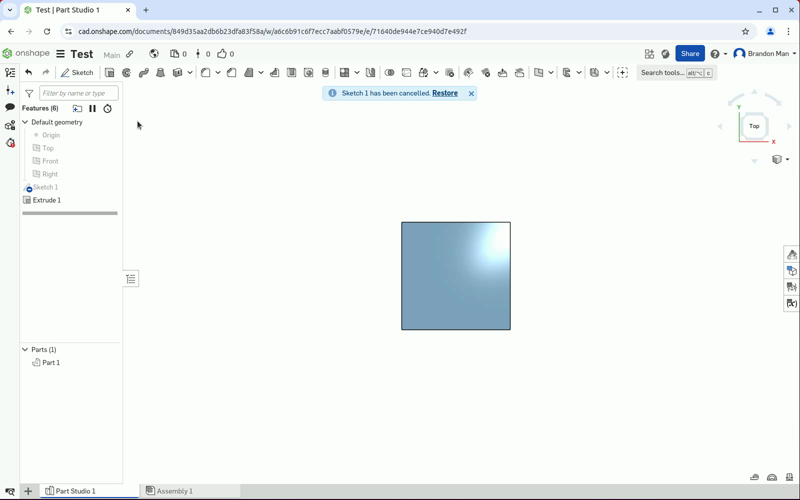
mouse_move(73, 189)
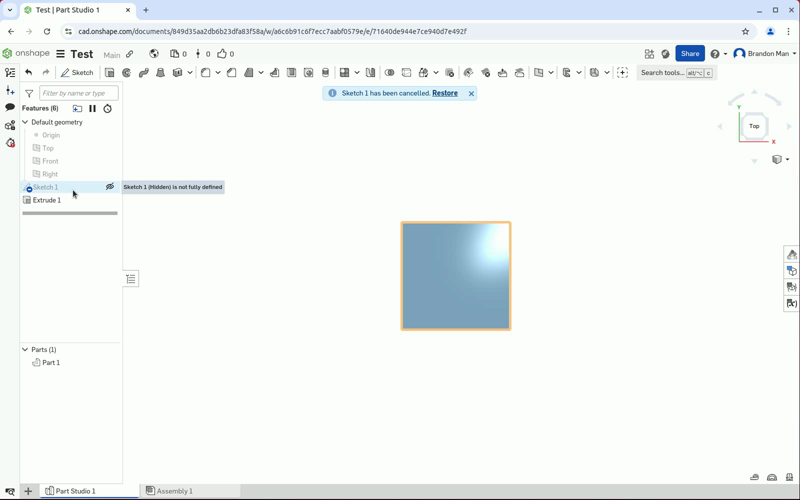
click(73, 189)
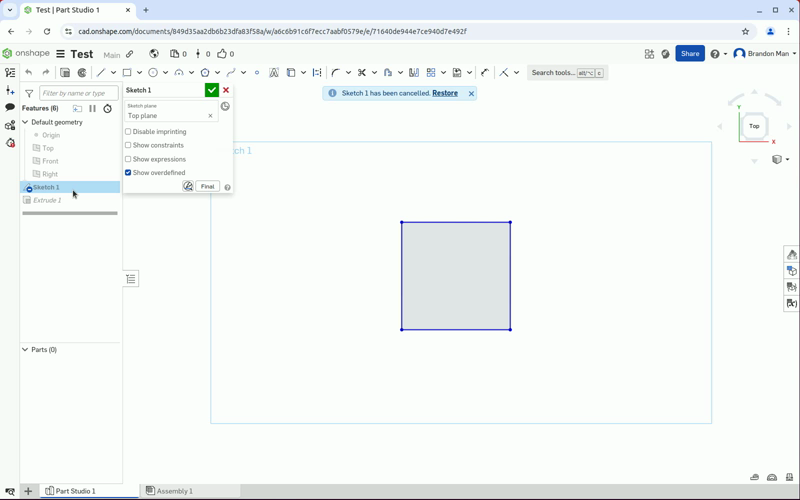
mouse_move(229, 92)
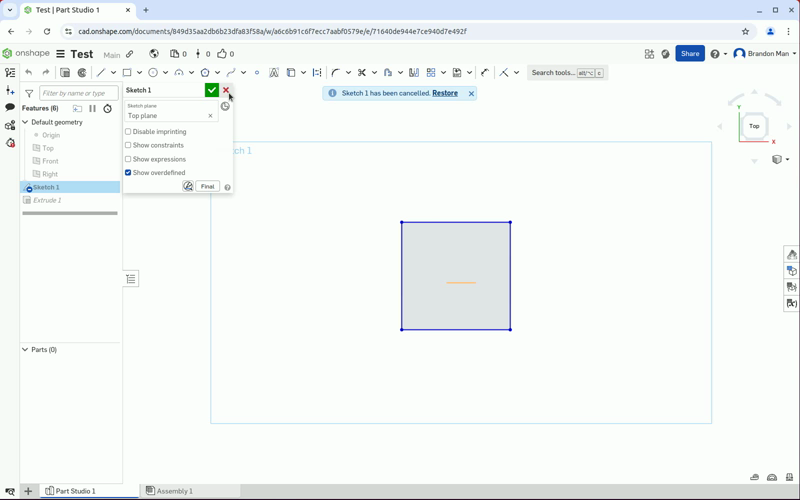
click(229, 92)
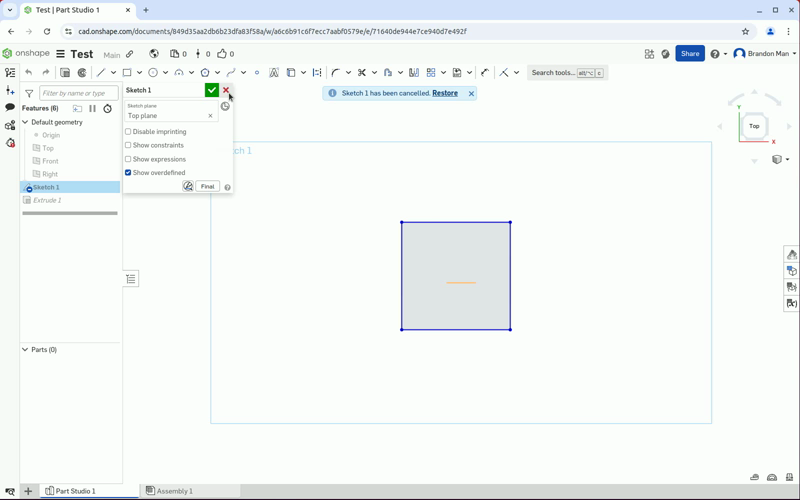
key(shift+s)
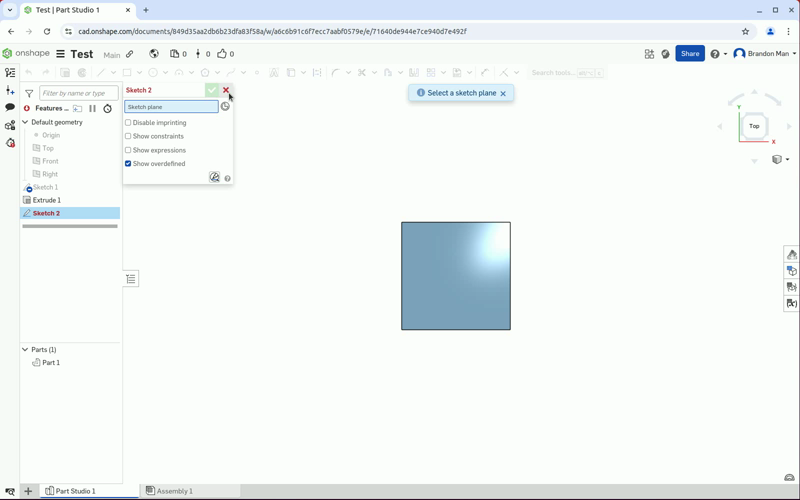
mouse_move(73, 150)
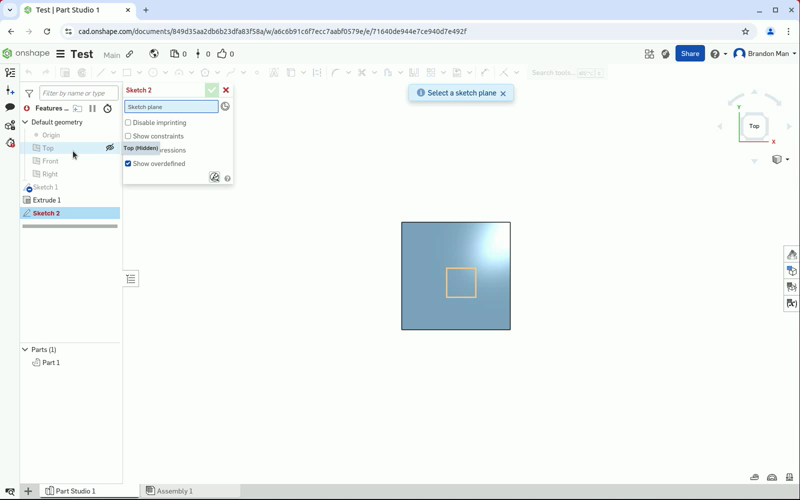
click(73, 150)
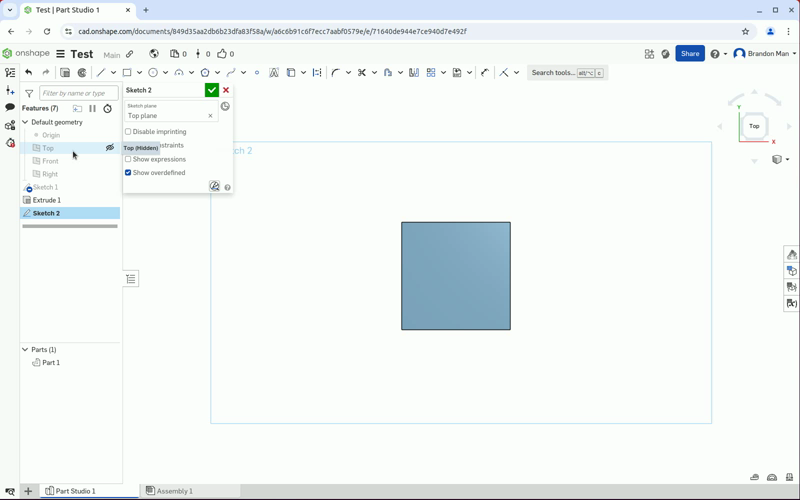
mouse_move(73, 352)
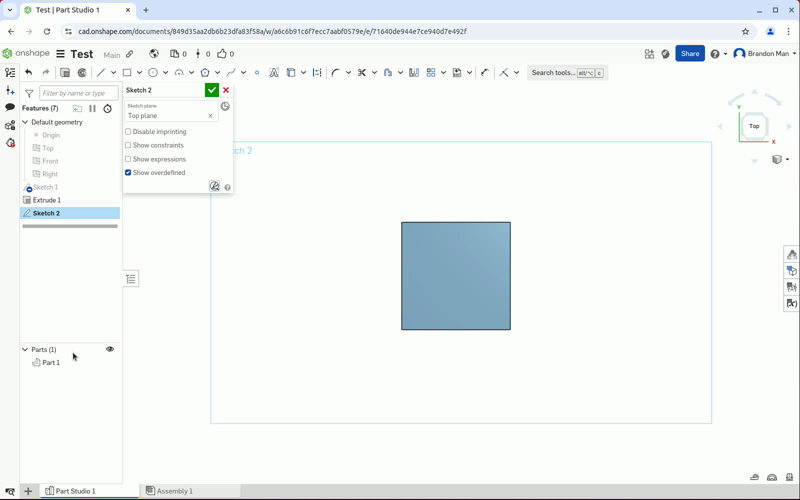
key(y)
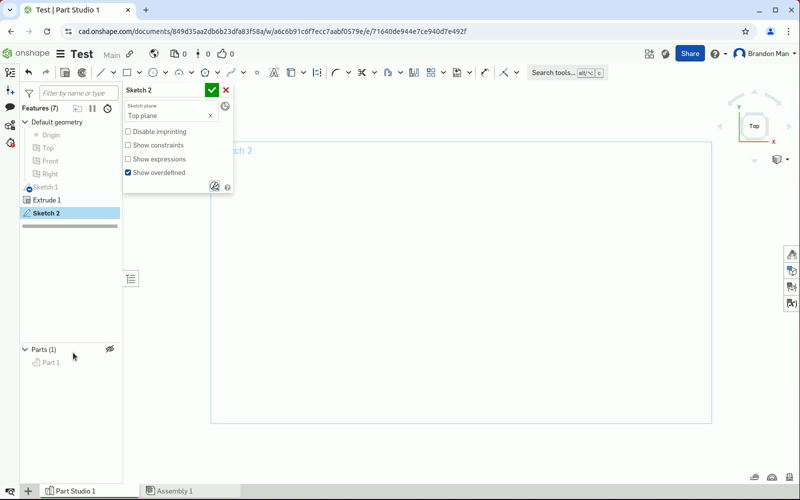
key(l)
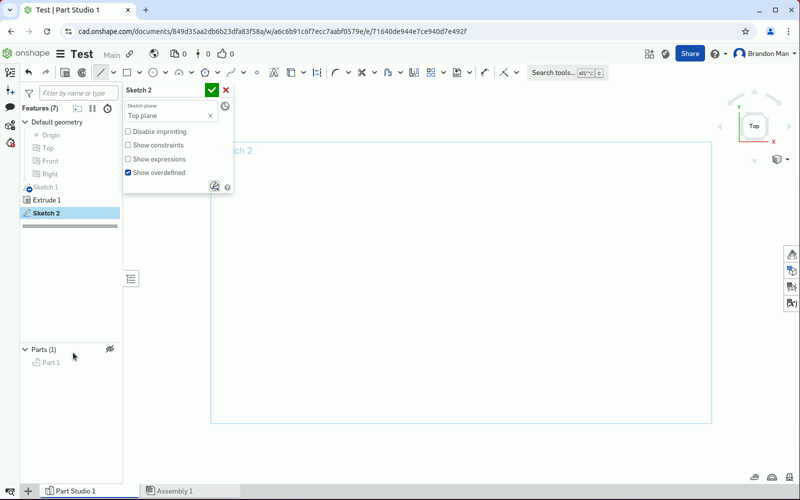
key_down(shift)
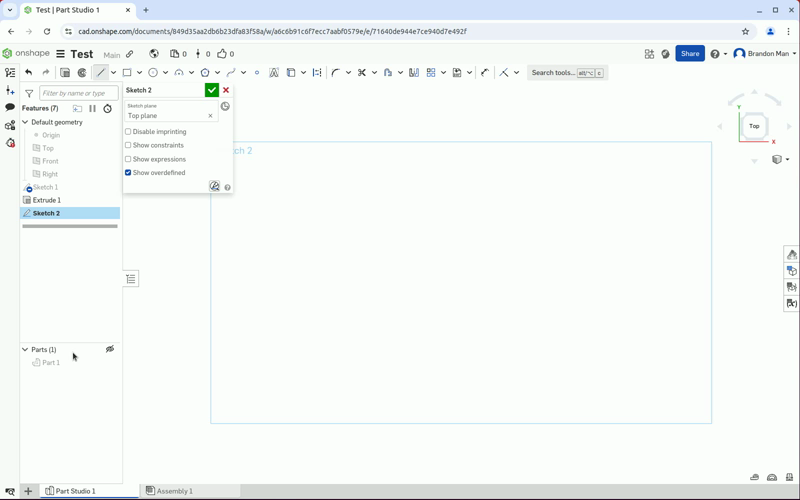
mouse_move(348, 281)
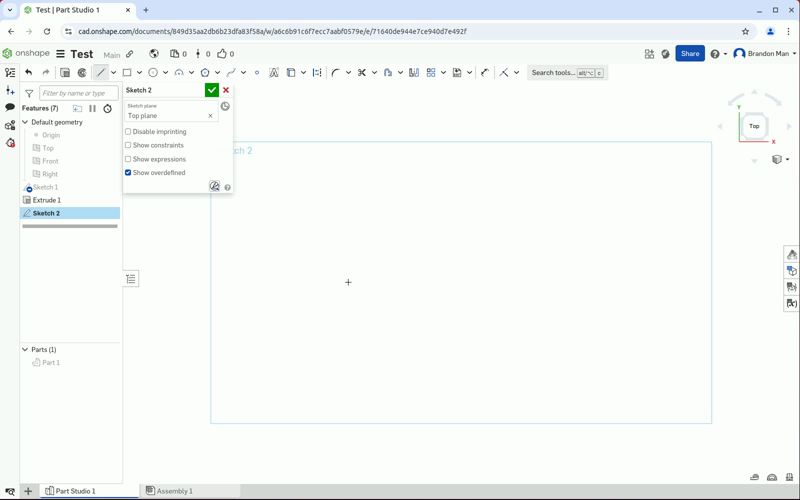
click(348, 281)
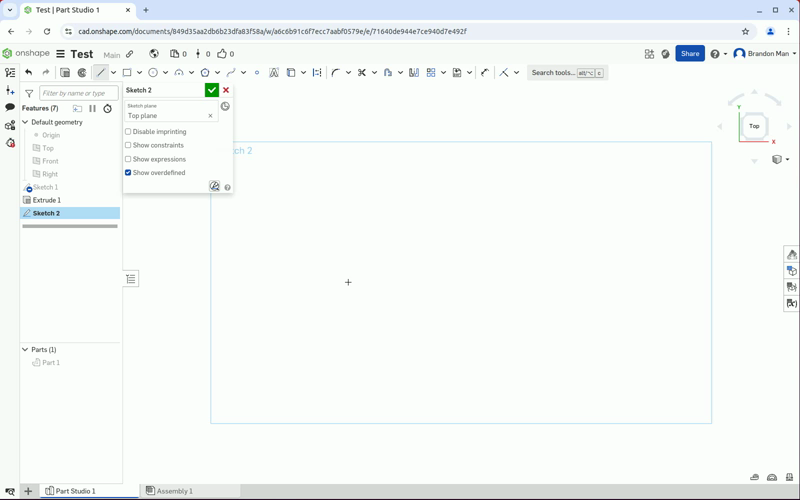
key_up(shift)
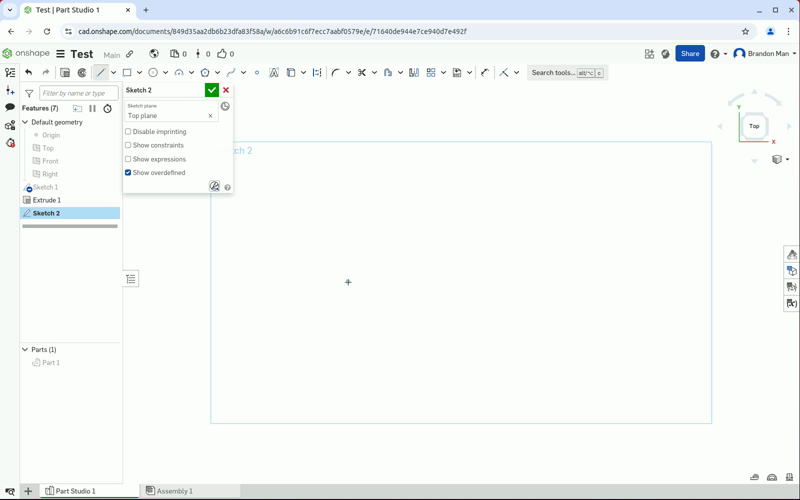
key_down(shift)
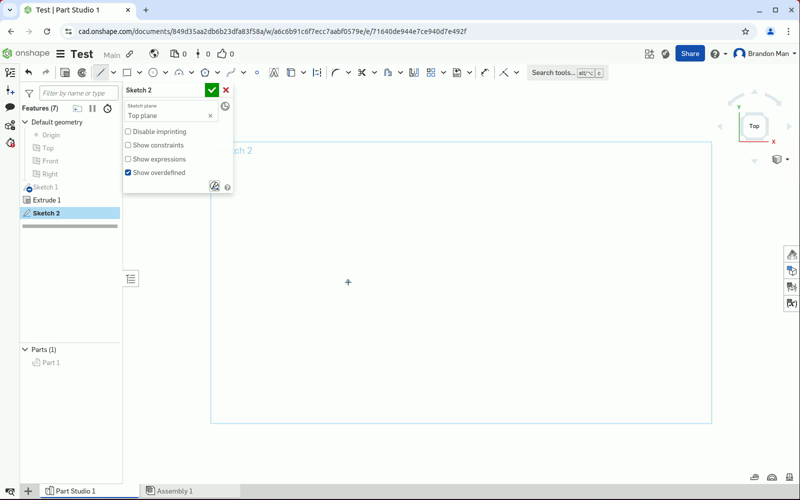
mouse_move(456, 281)
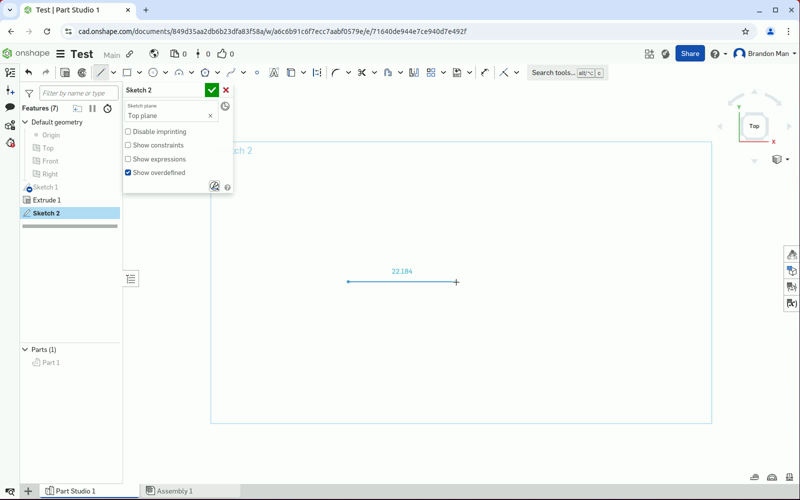
click(456, 281)
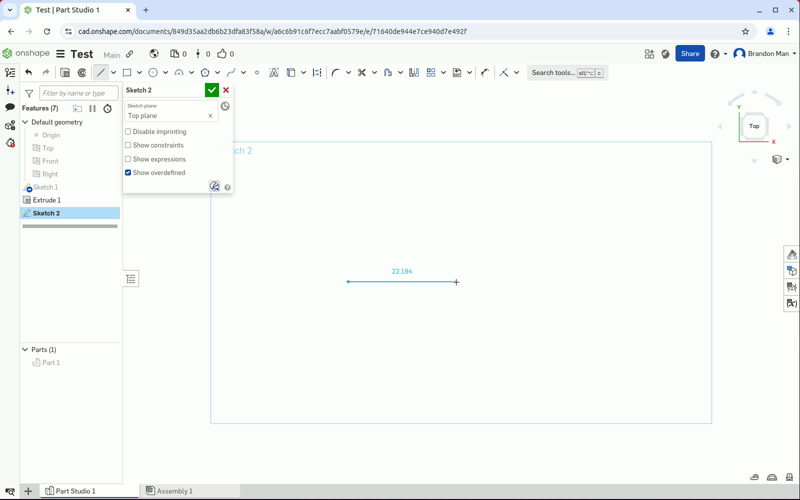
key_up(shift)
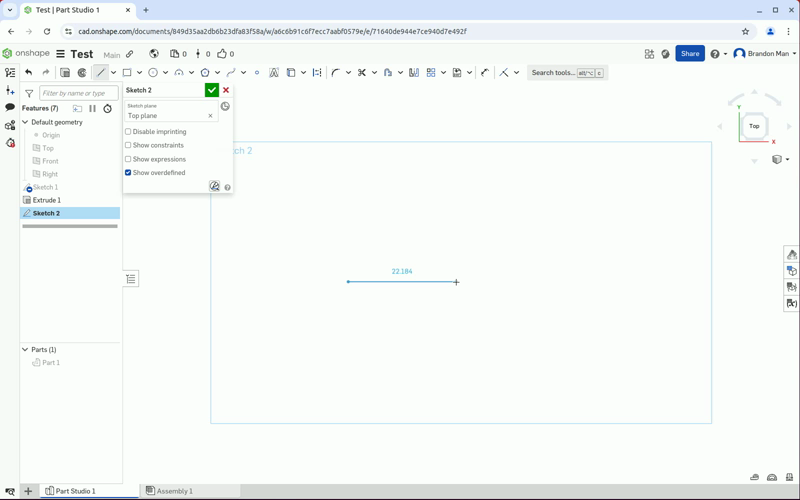
key_down(shift)
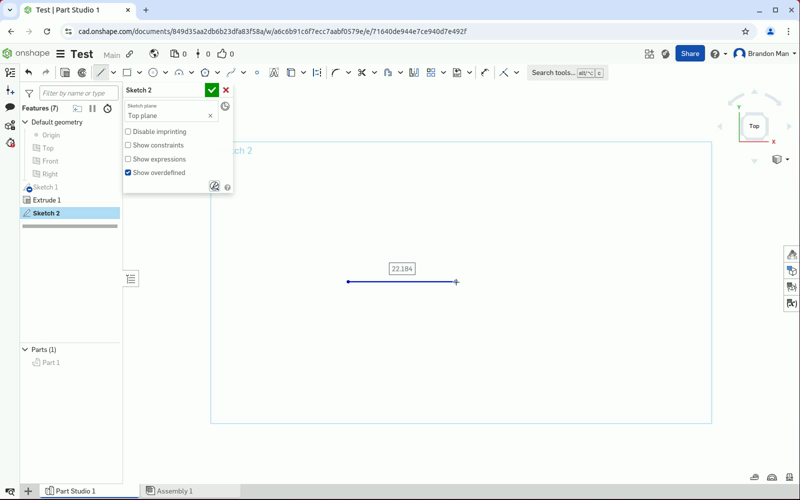
mouse_move(456, 174)
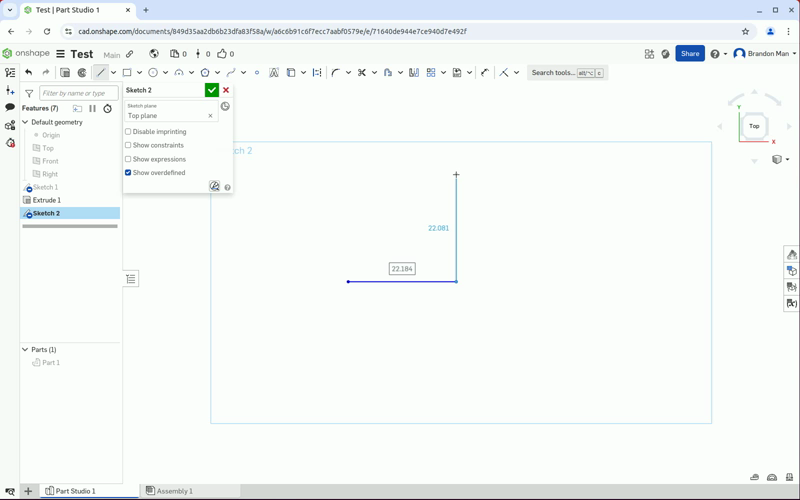
click(456, 174)
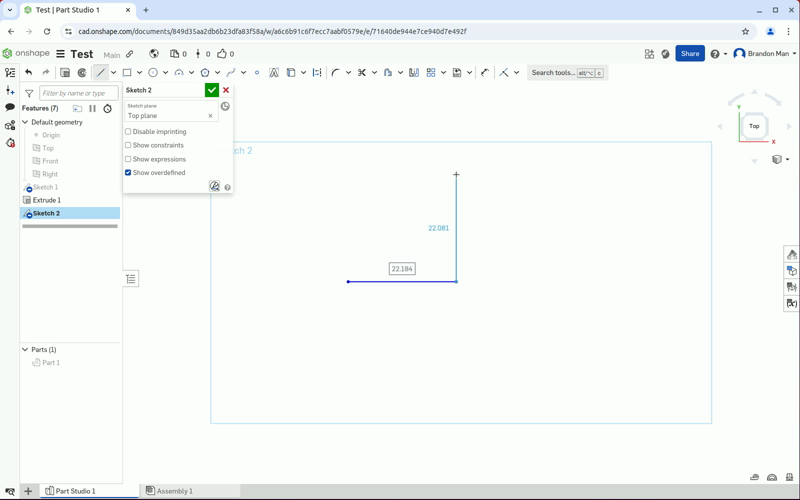
key_up(shift)
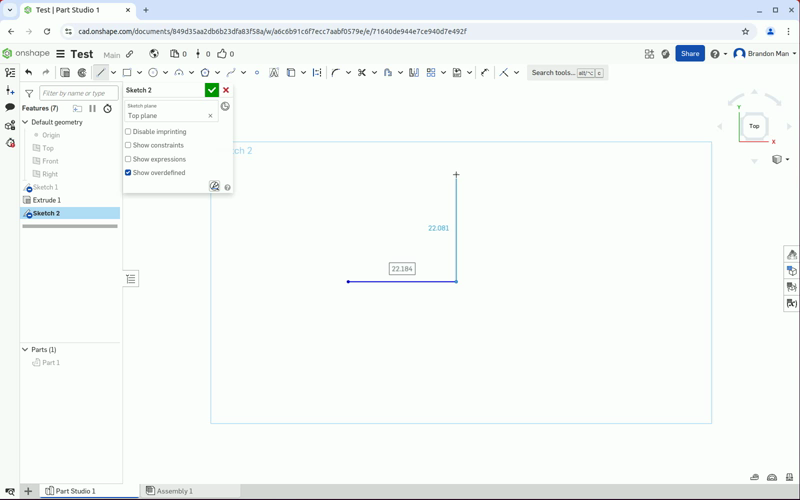
key_down(shift)
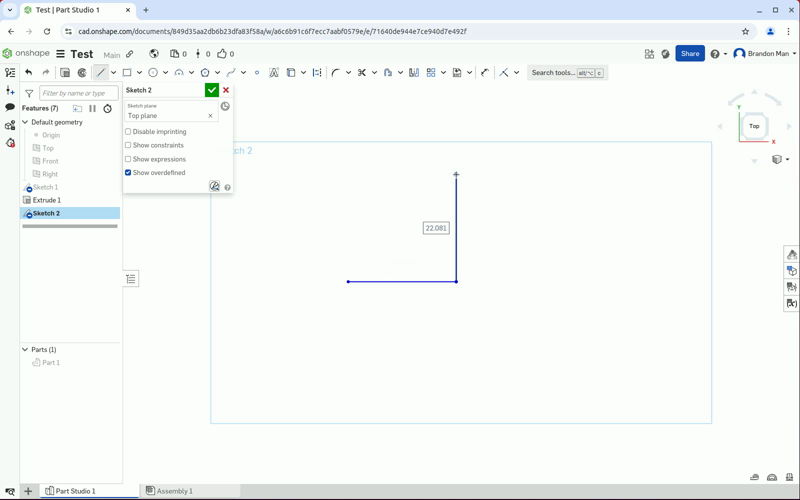
mouse_move(348, 174)
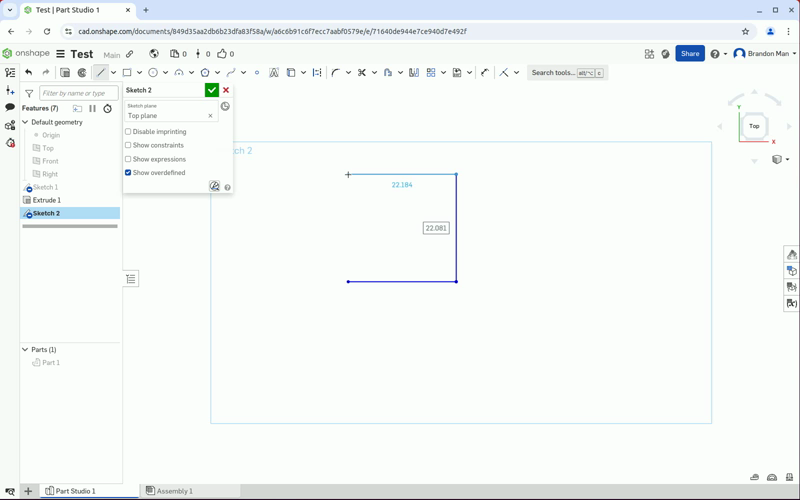
click(348, 174)
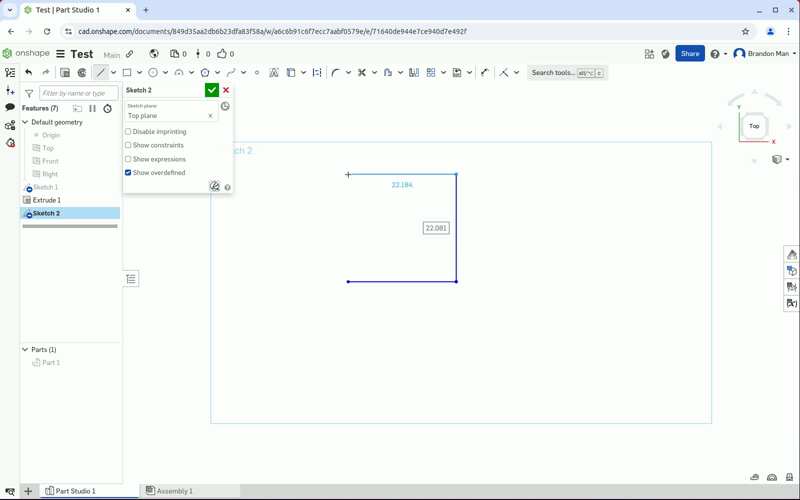
key_up(shift)
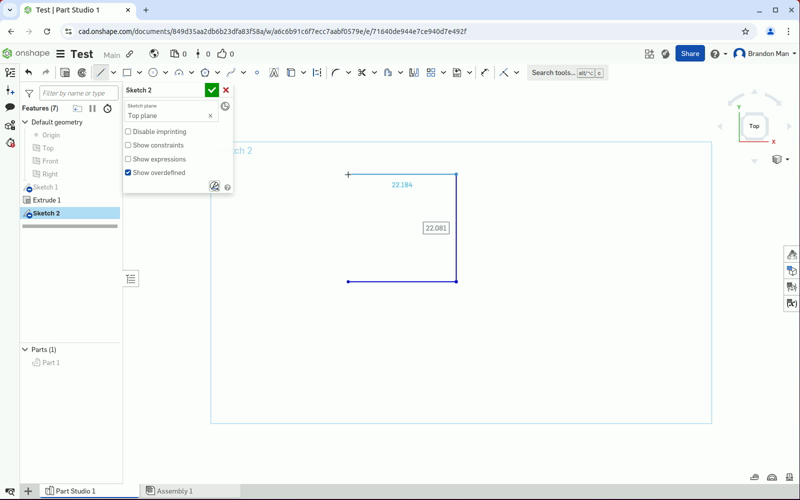
key_down(shift)
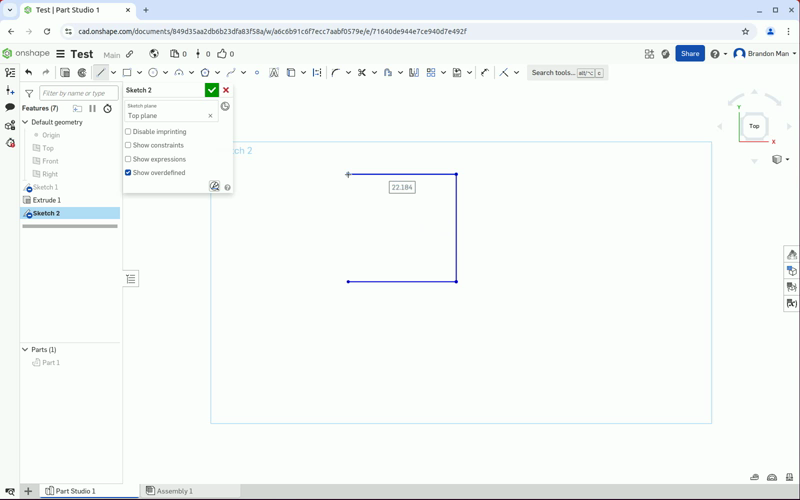
mouse_move(348, 281)
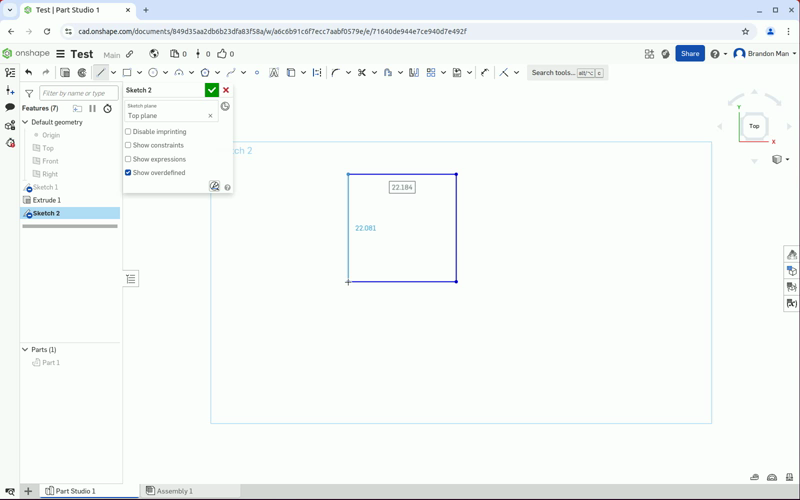
key_up(shift)
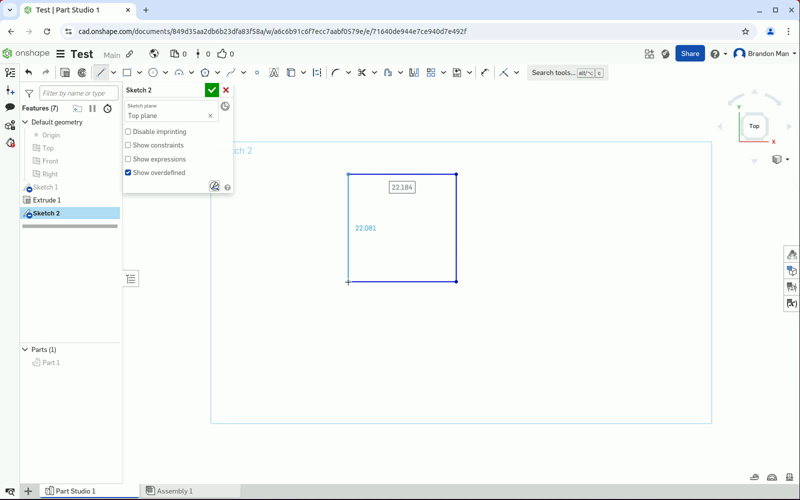
click(348, 281)
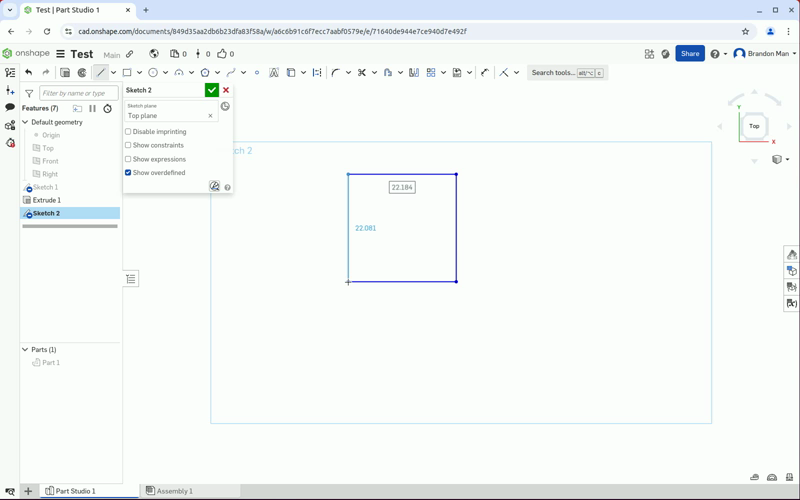
key(esc)
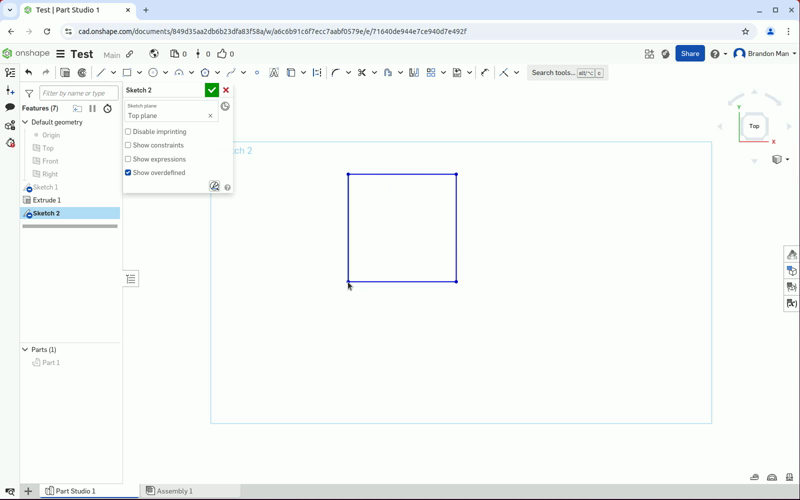
mouse_move(440, 256)
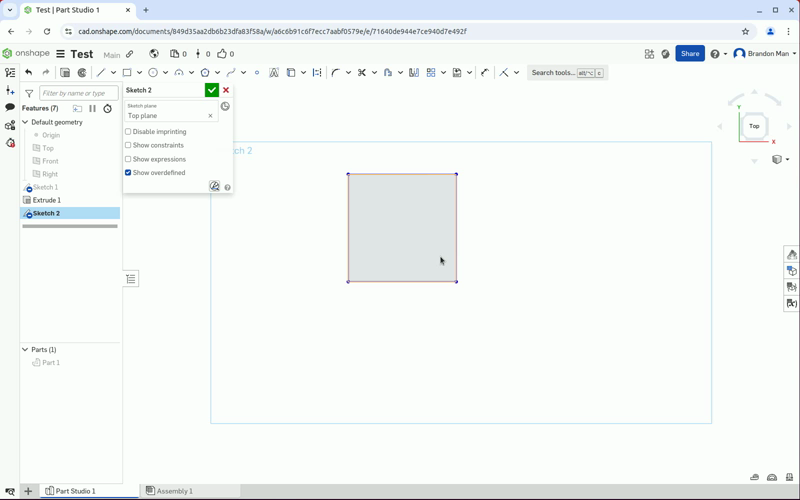
click(440, 256)
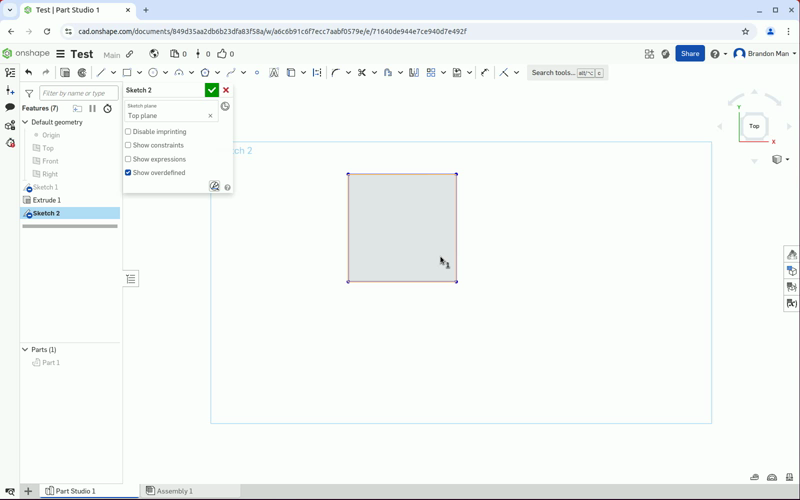
mouse_move(73, 352)
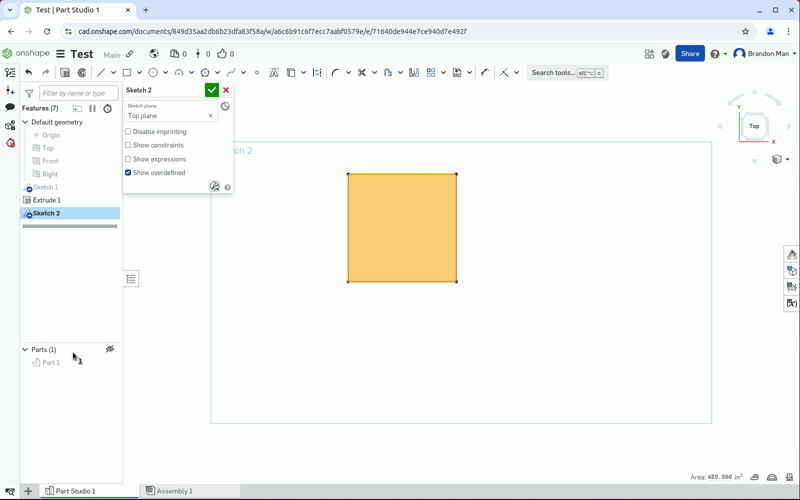
key(shift+y)
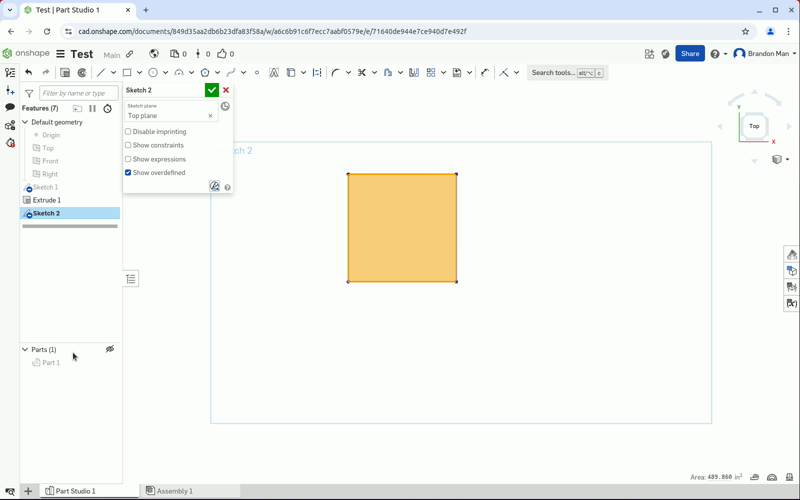
key(shift+e)
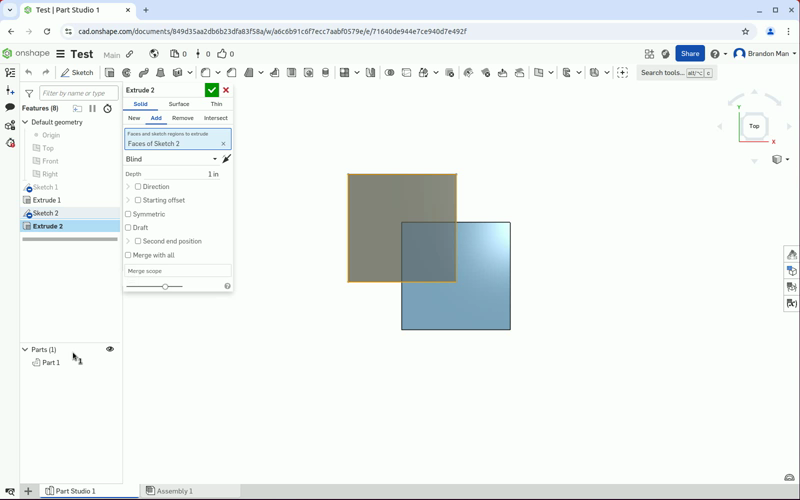
mouse_move(143, 106)
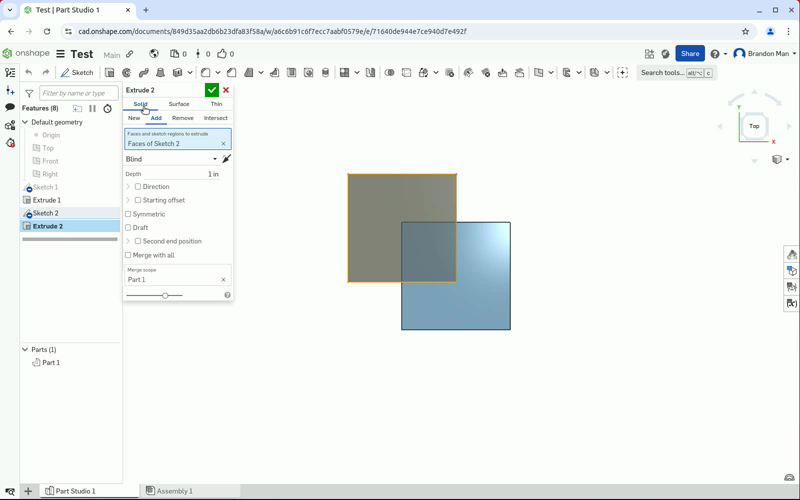
click(143, 106)
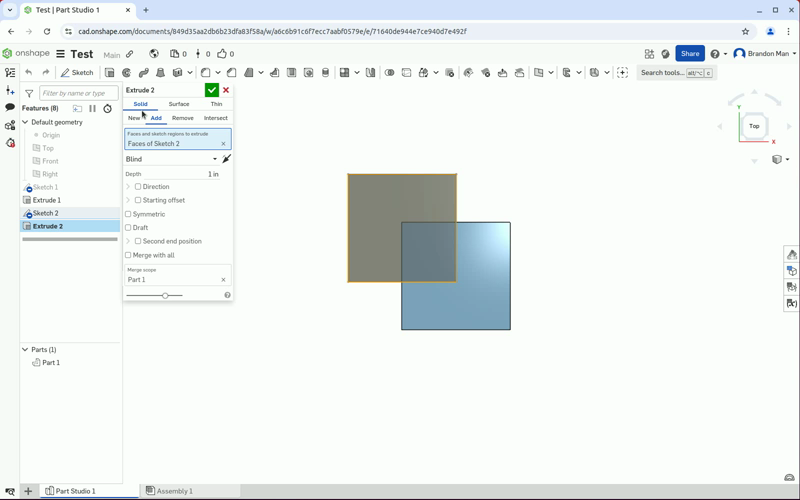
mouse_move(137, 120)
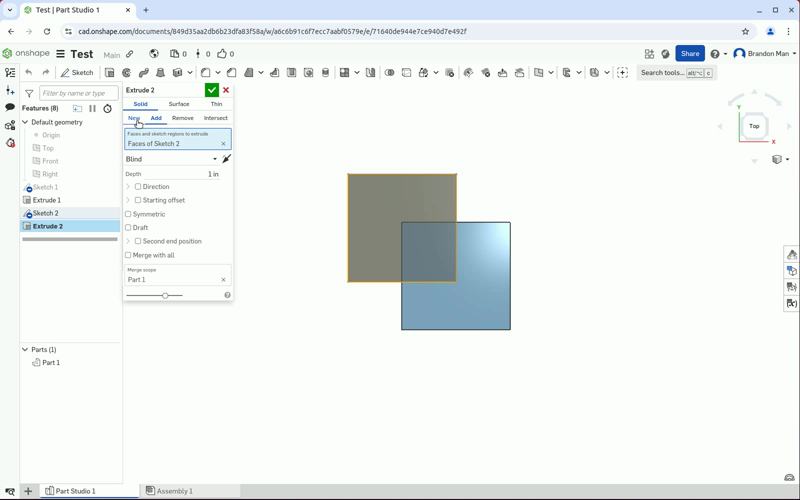
click(137, 120)
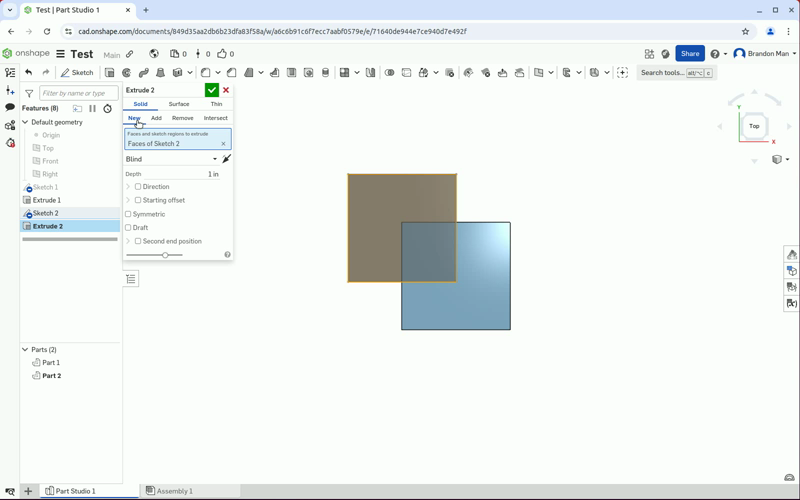
key(tab, 4)
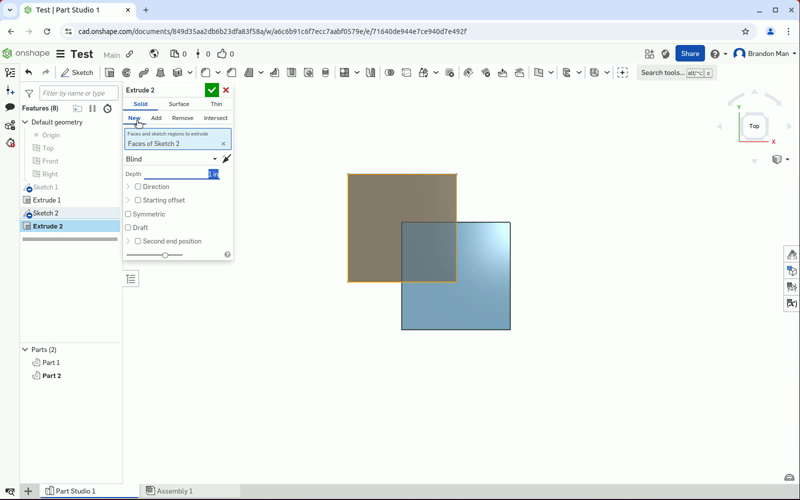
text(22.145)
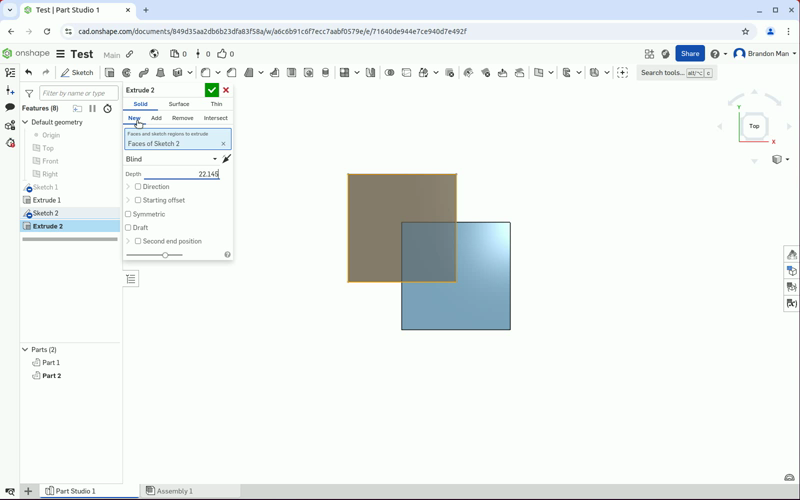
key(enter)
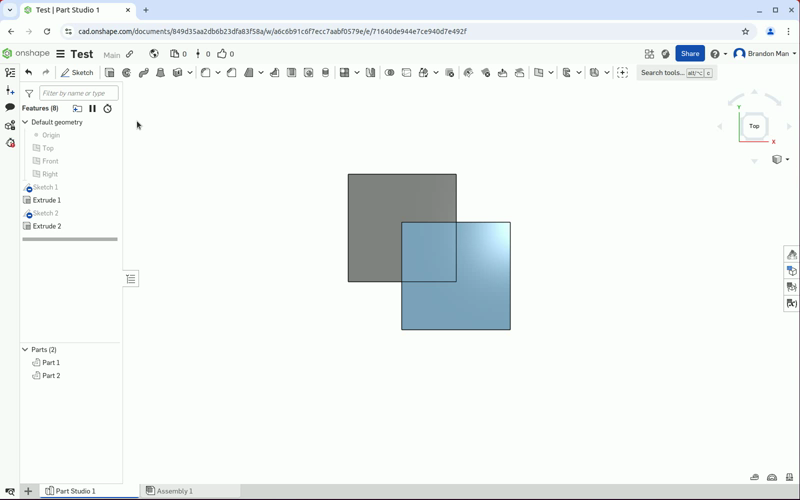
key(shift+h)
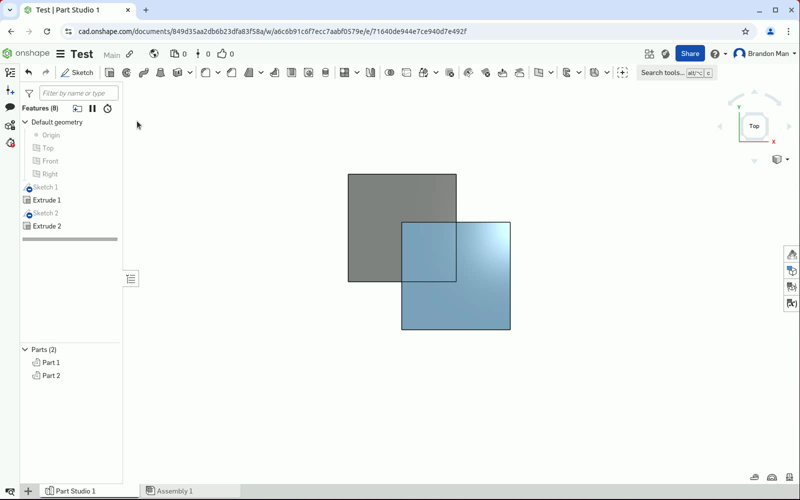
key(shift+h)
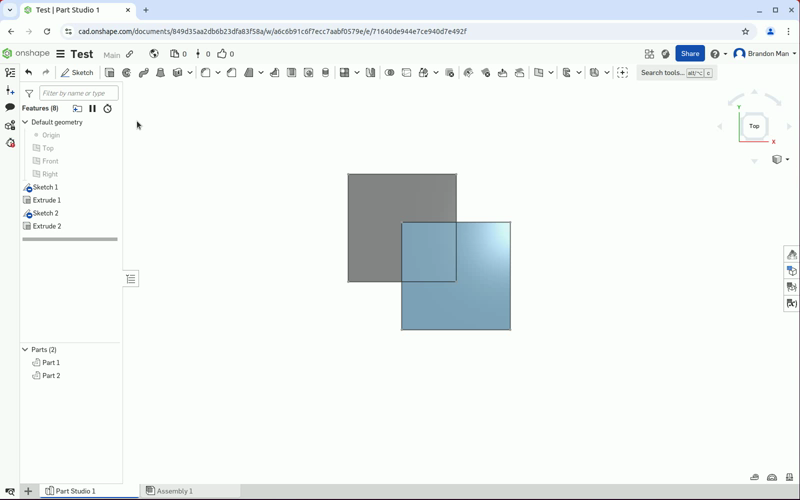
key(shift+7)
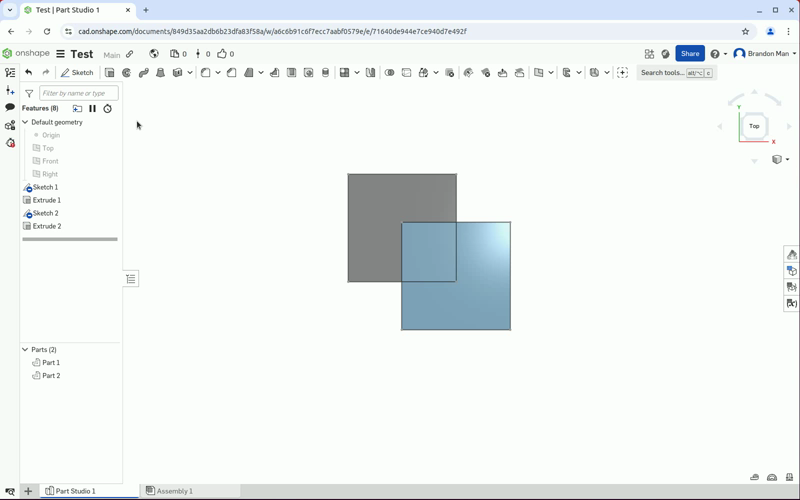
key(up, 3)
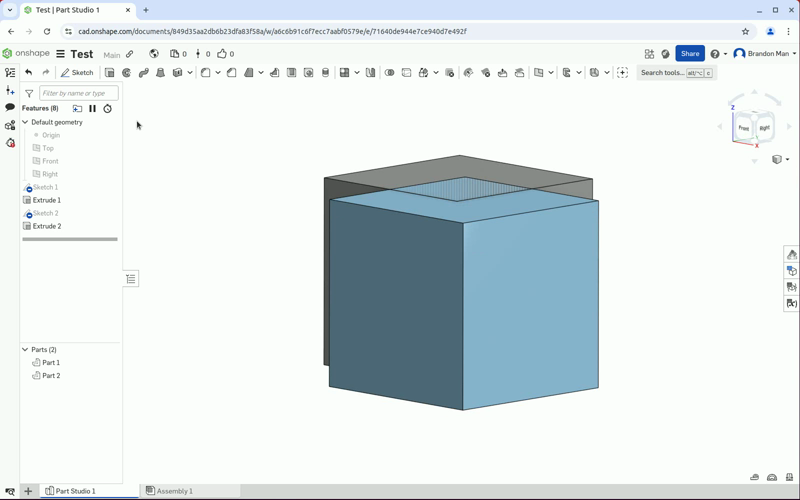
key(left, 3)
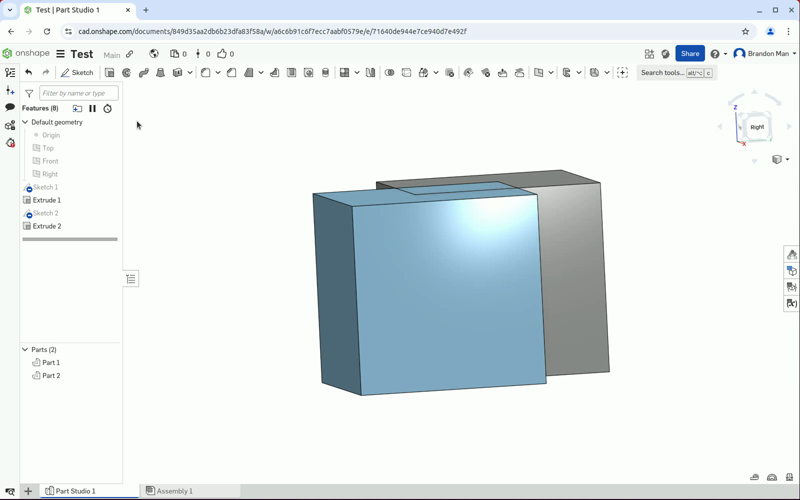
key(right, 3)
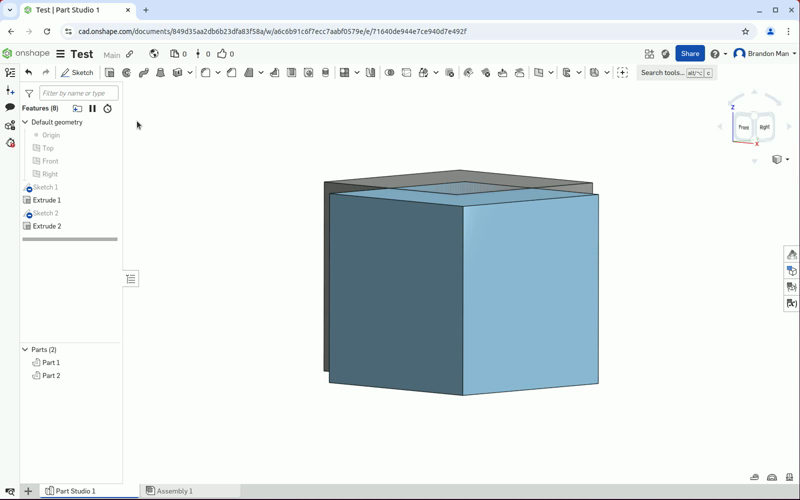
key(down, 3)
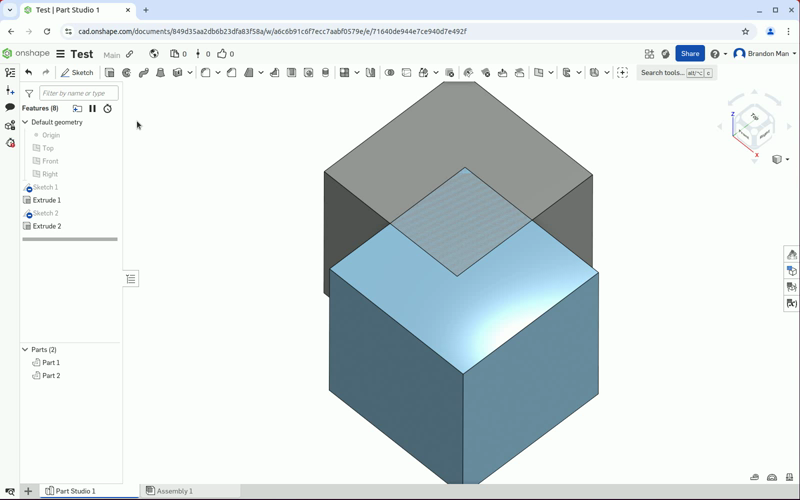
mouse_move(73, 189)
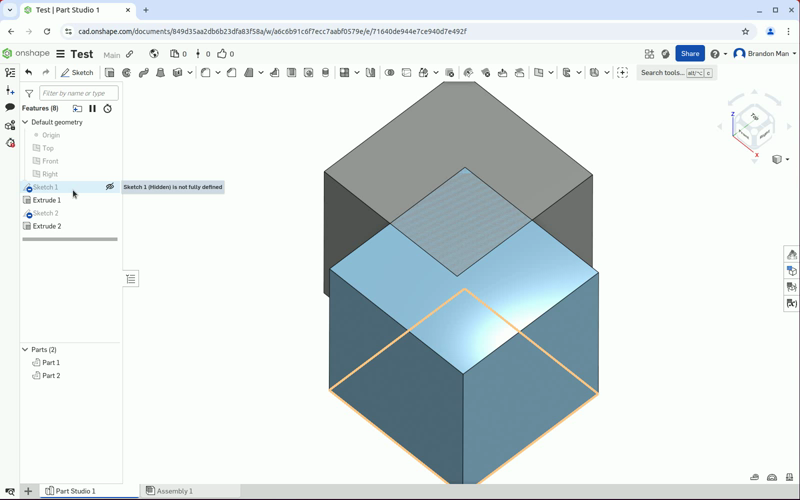
click(73, 189)